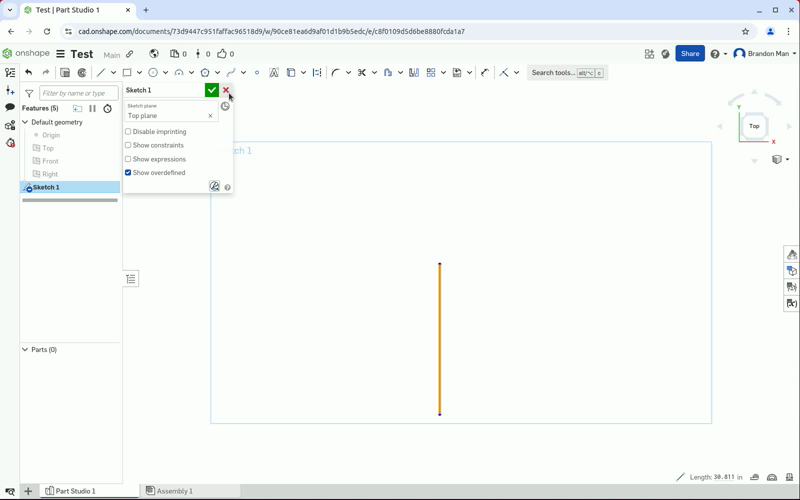
key(shift+h)
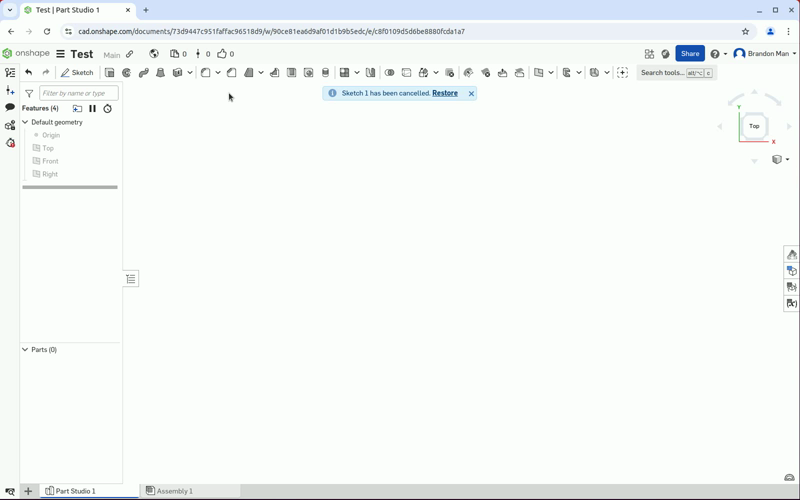
mouse_move(73, 352)
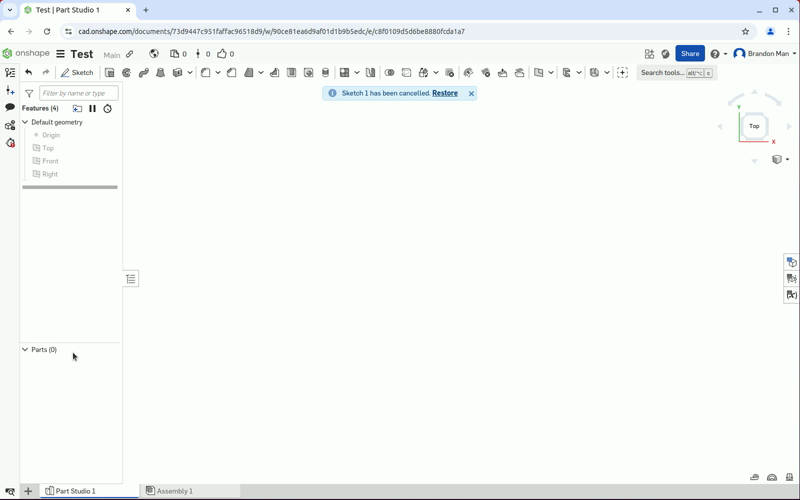
key(y)
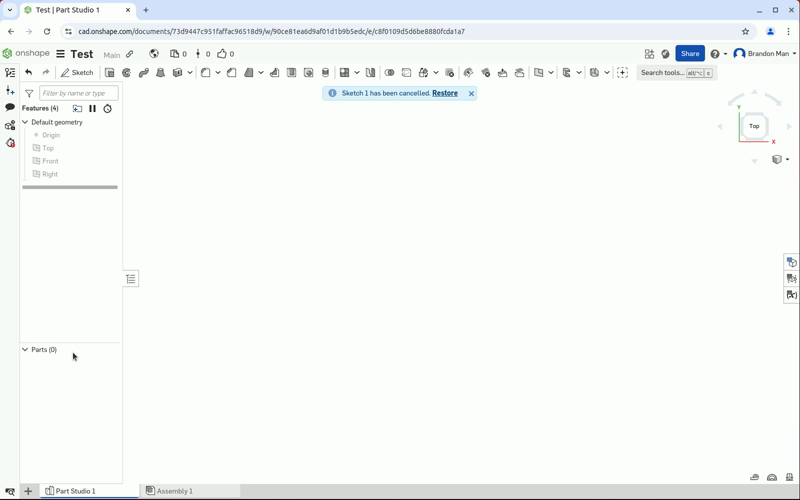
key(shift+p)
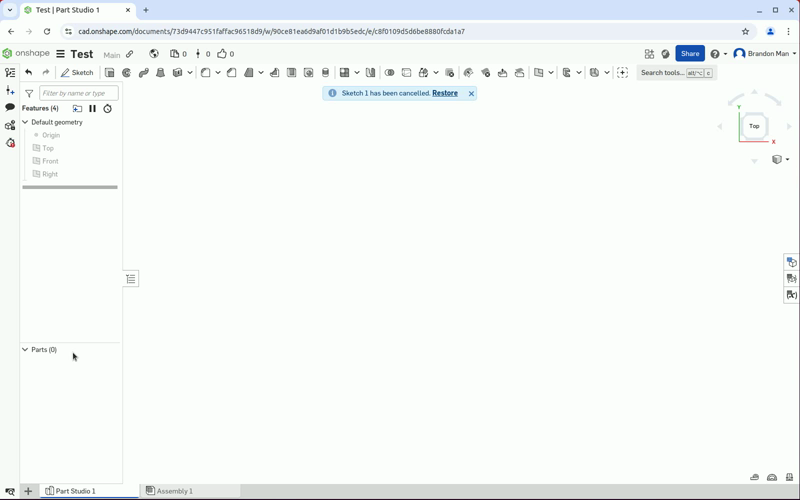
key(space)
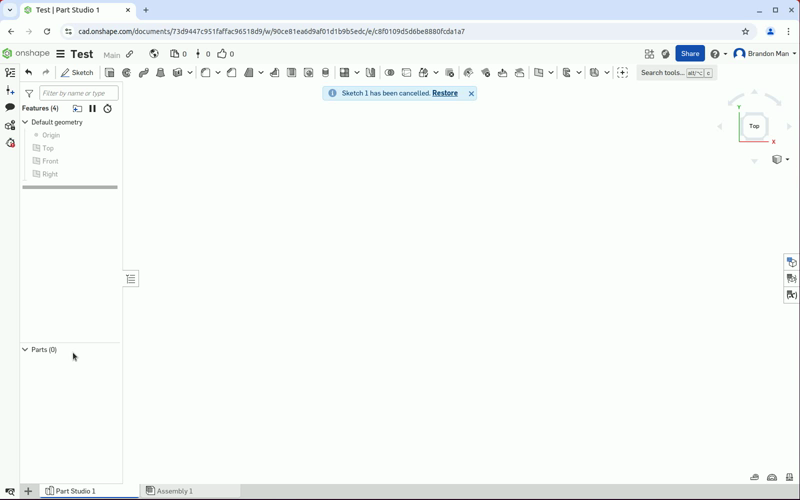
key_down(shift)
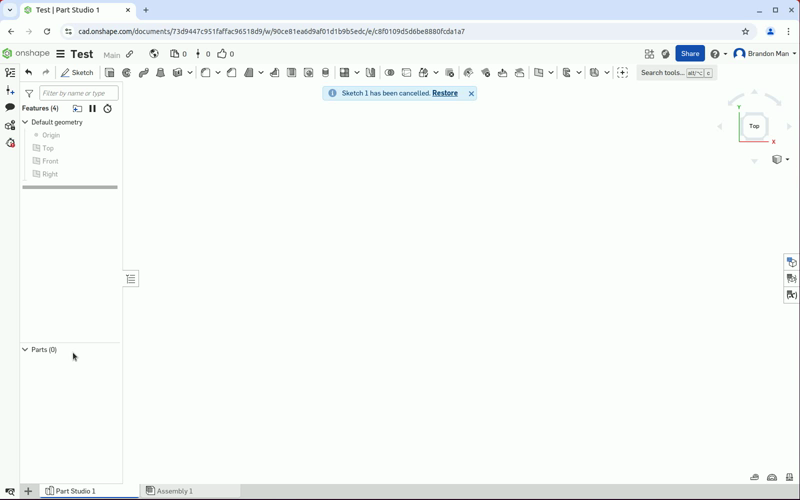
key(up)
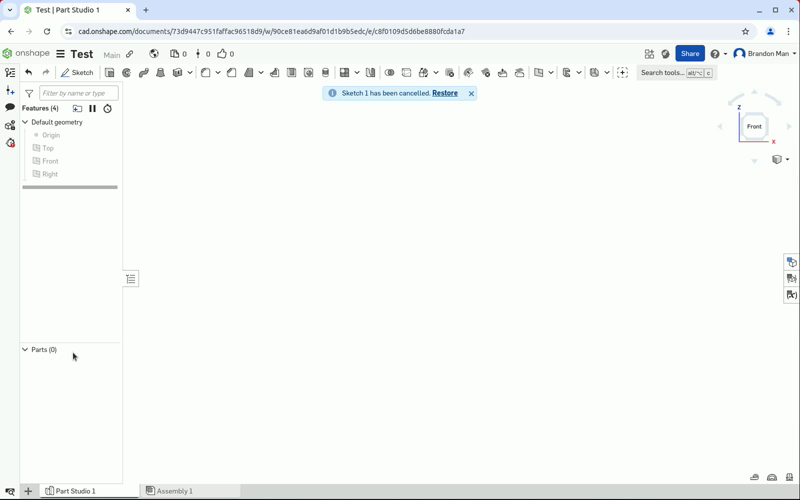
key_up(shift)
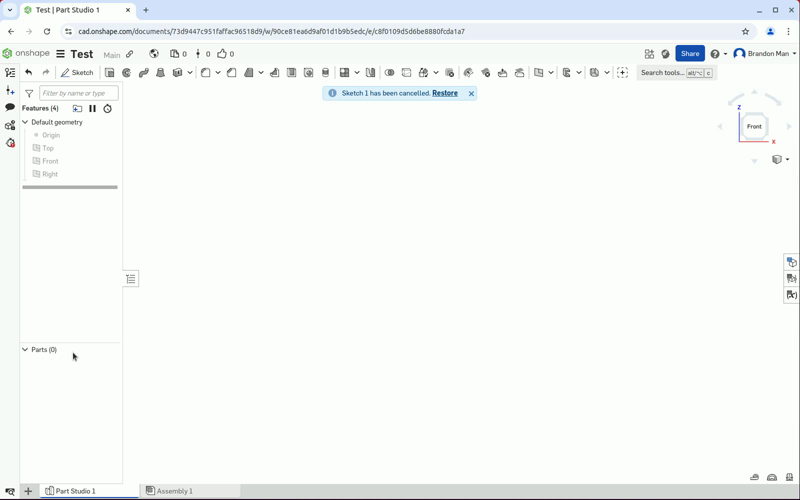
mouse_move(73, 352)
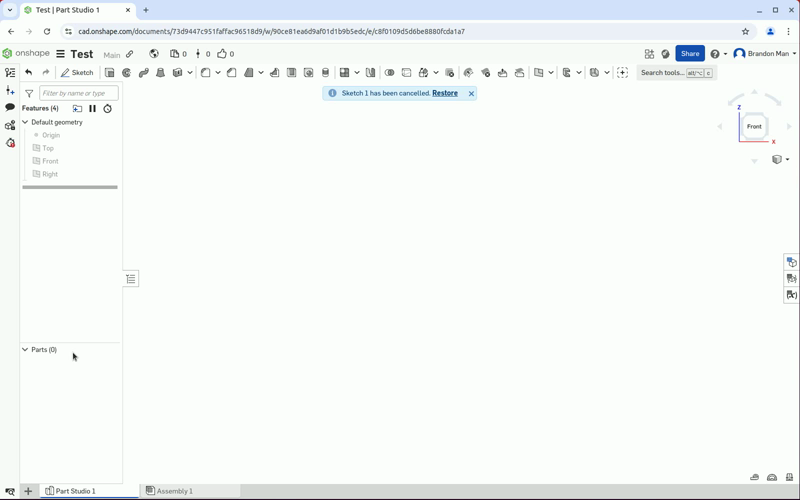
key(shift+y)
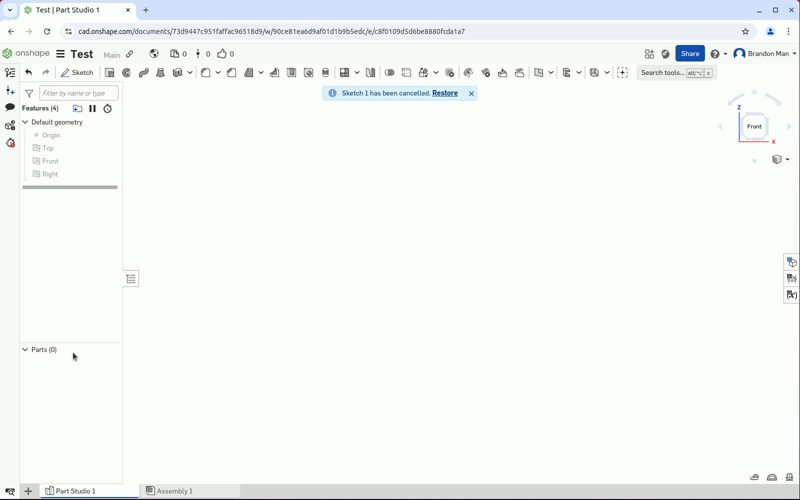
key(shift+s)
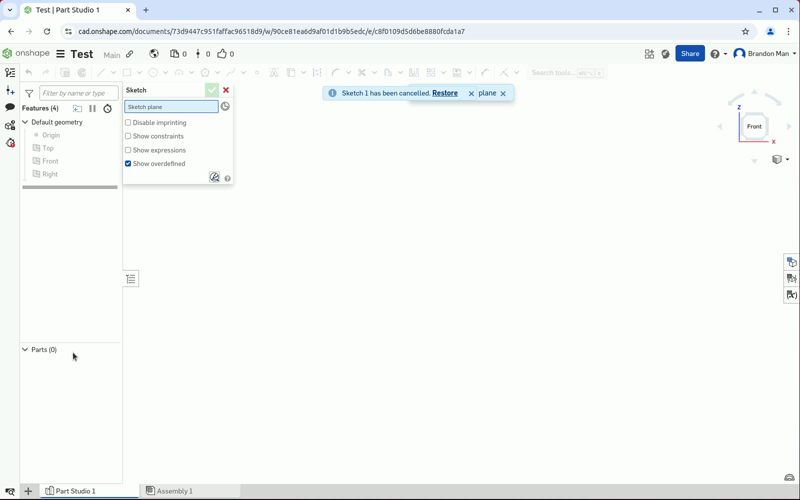
mouse_move(73, 163)
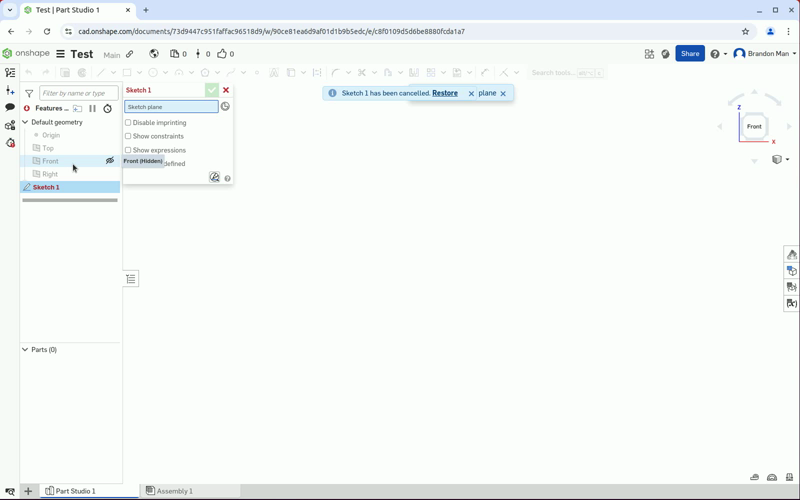
click(73, 163)
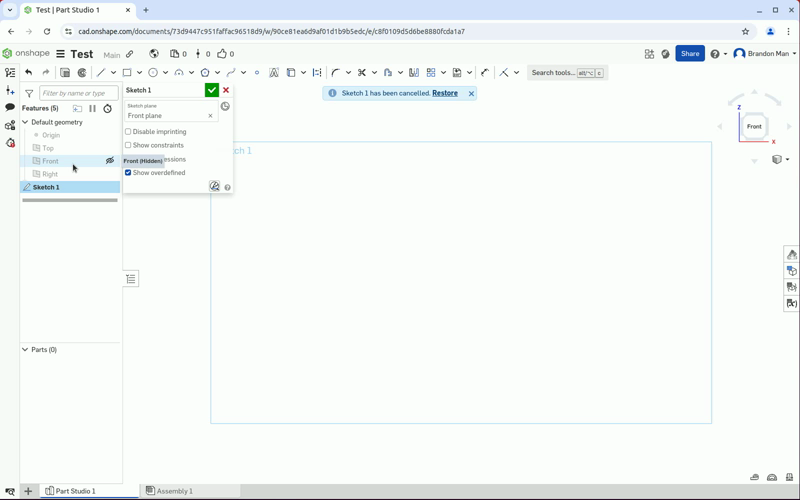
mouse_move(73, 352)
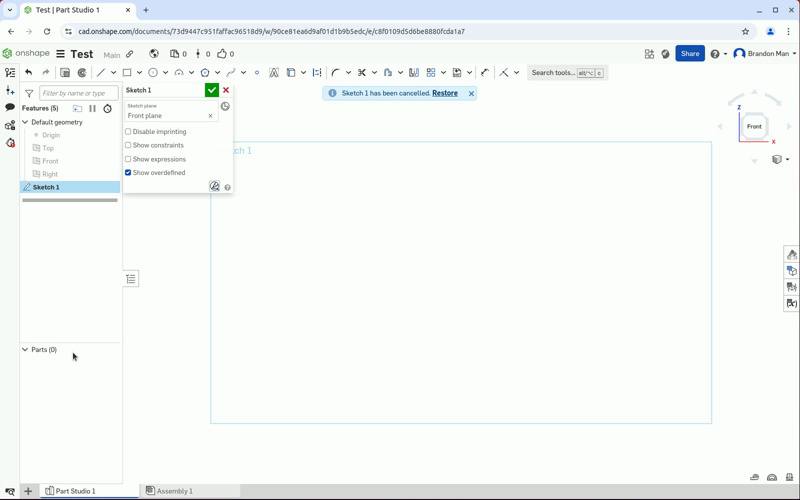
key(y)
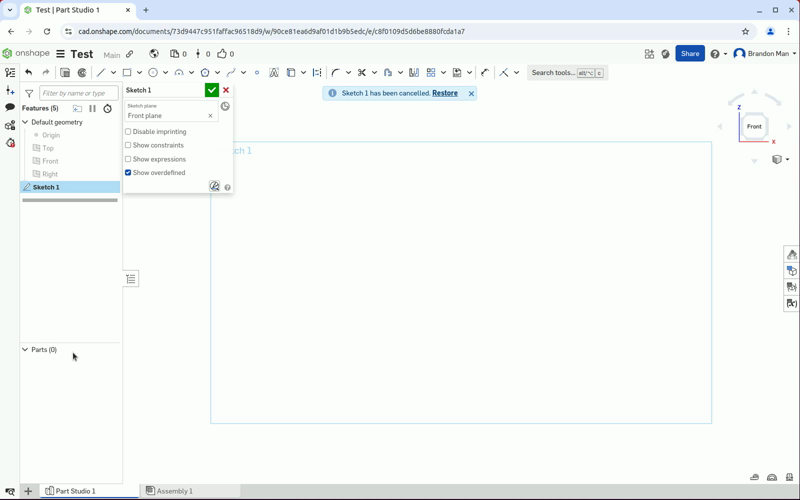
key(l)
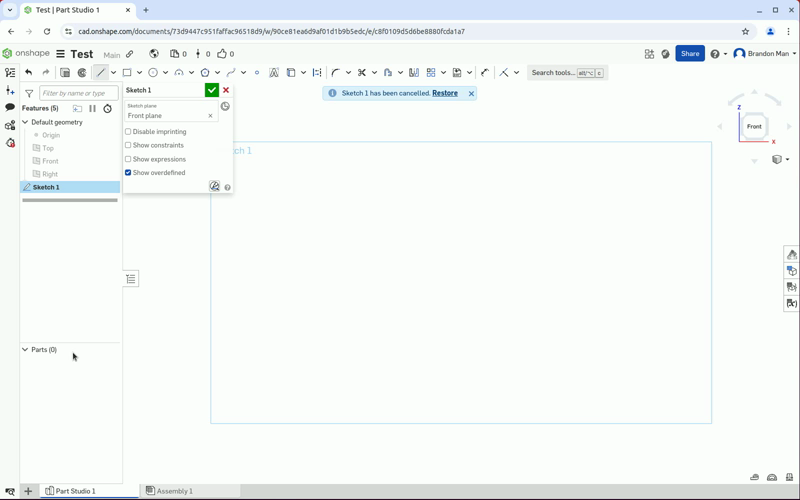
key_down(shift)
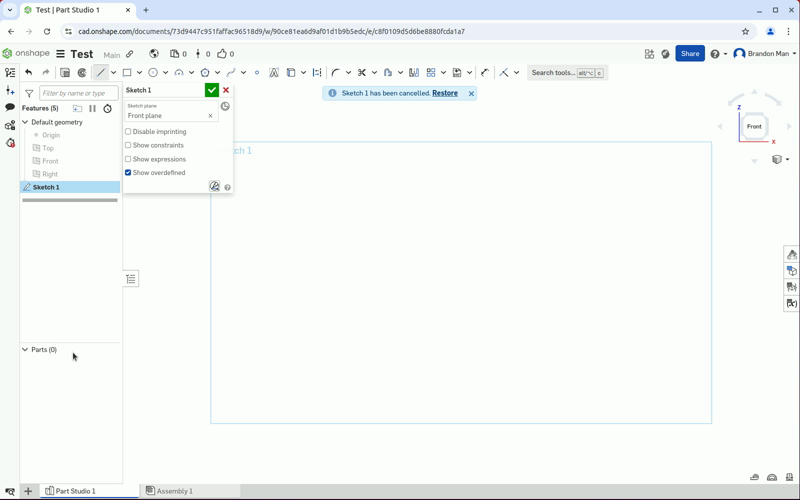
mouse_move(372, 383)
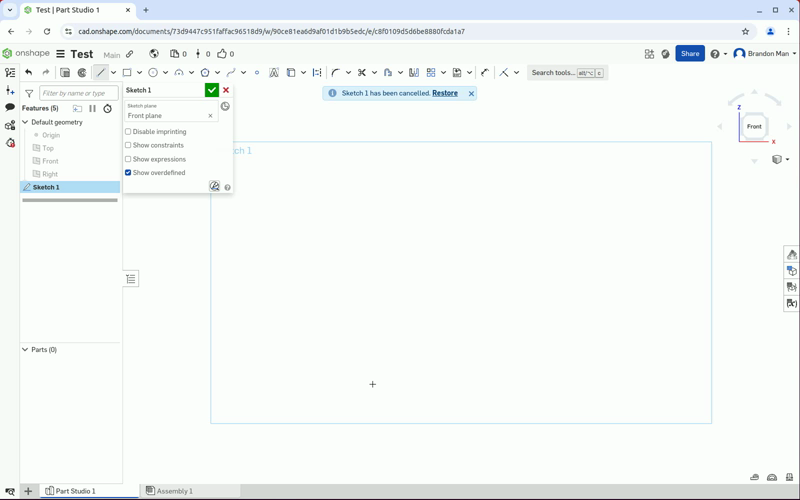
click(372, 383)
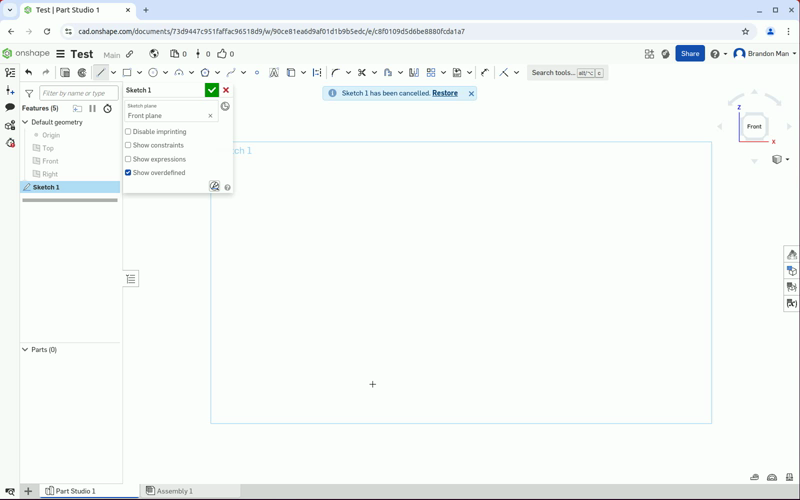
key_up(shift)
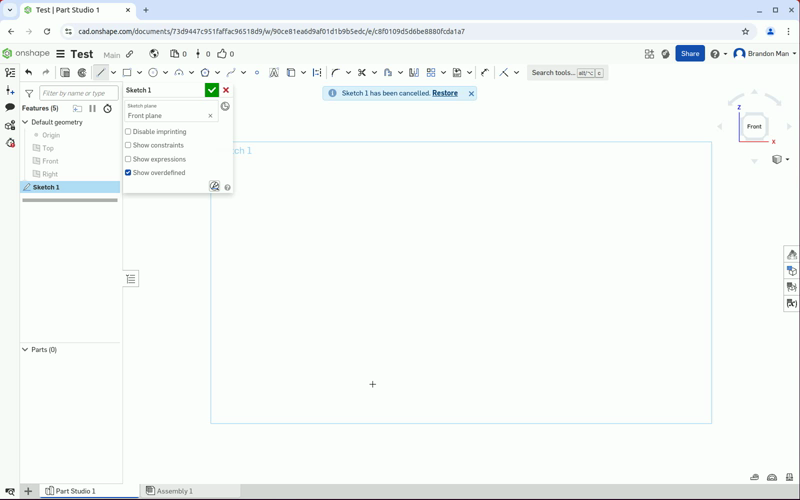
key_down(shift)
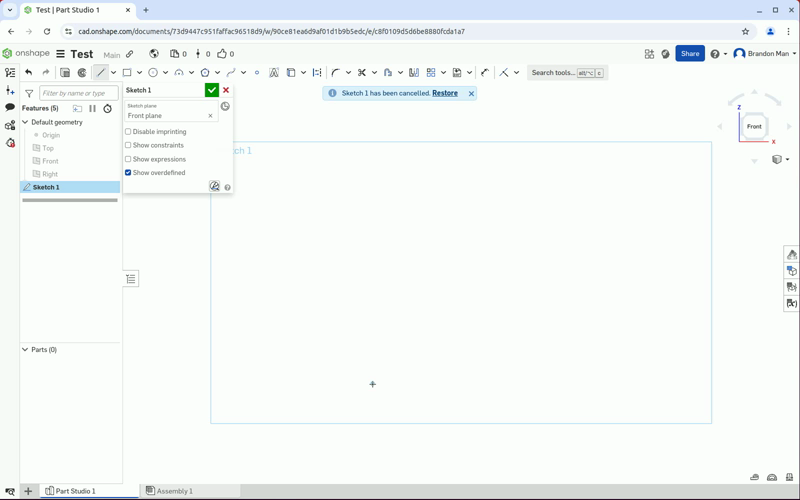
mouse_move(561, 245)
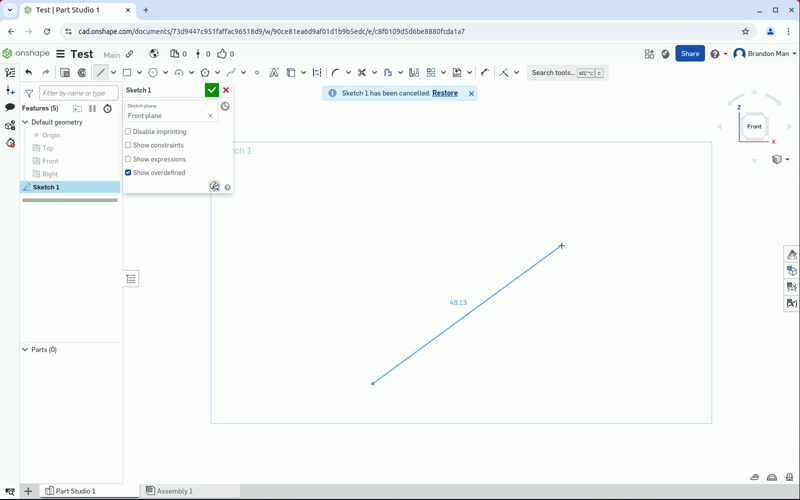
click(561, 245)
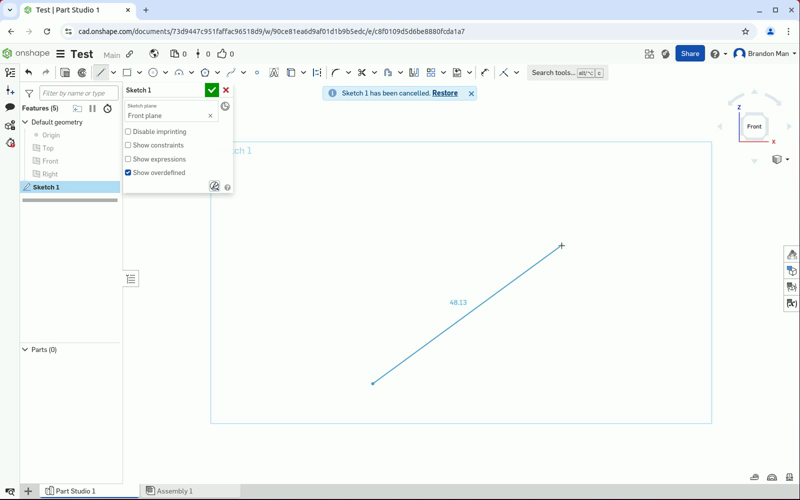
key_up(shift)
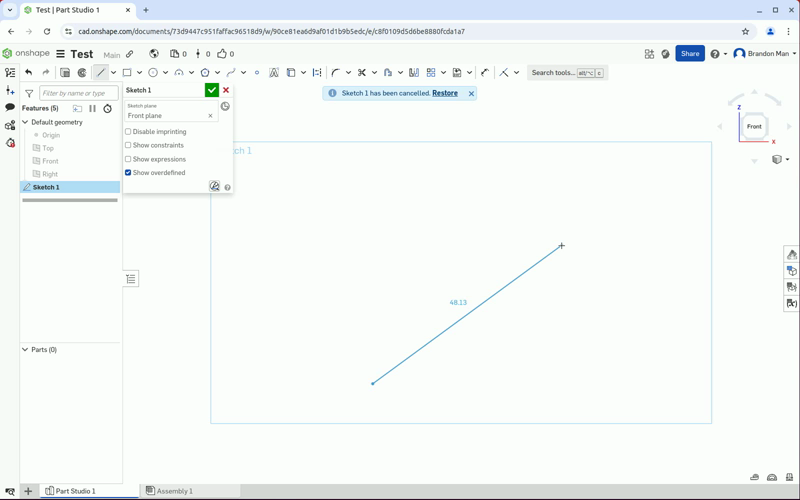
key_down(shift)
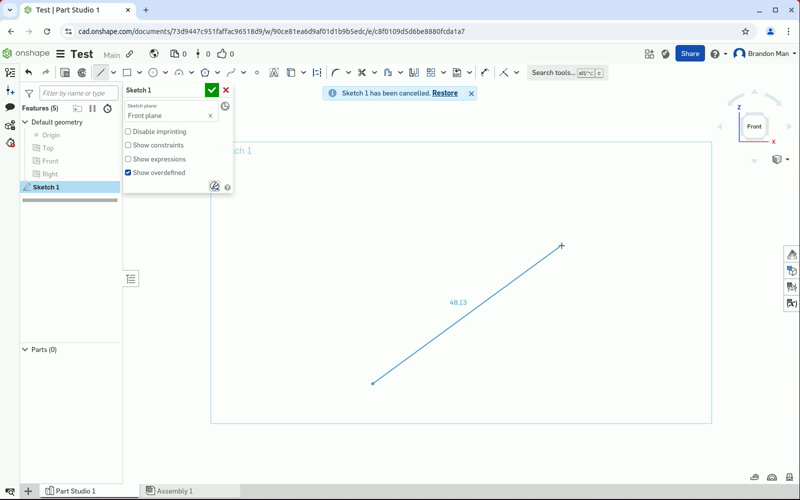
mouse_move(372, 184)
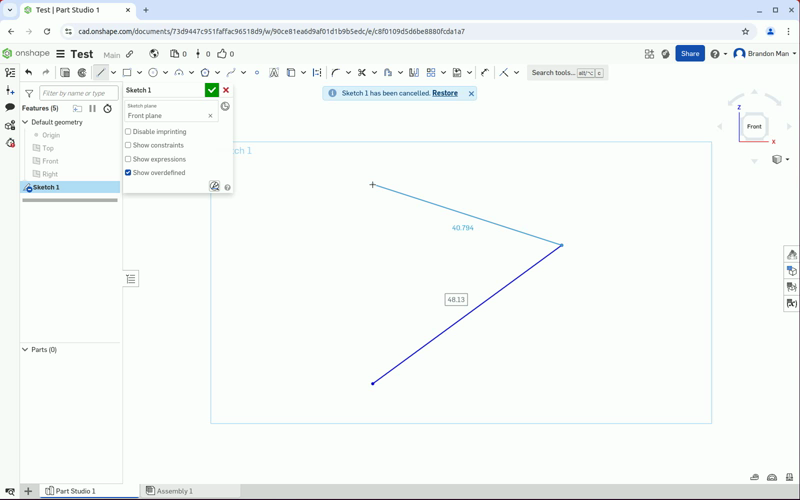
click(372, 184)
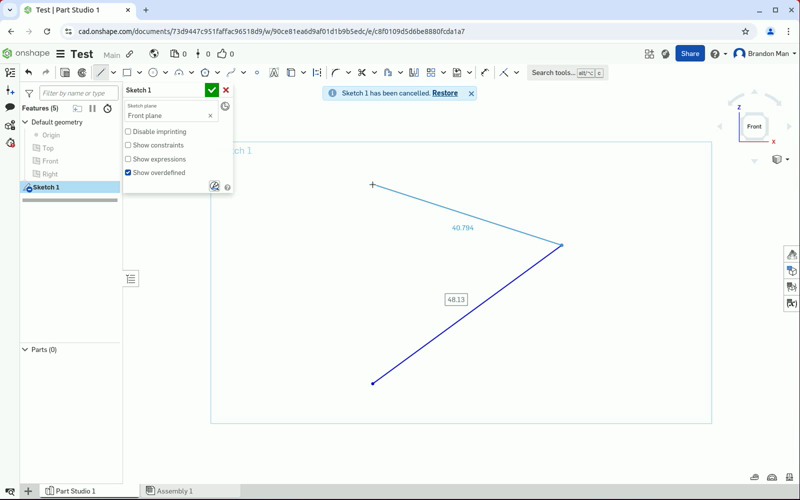
key_up(shift)
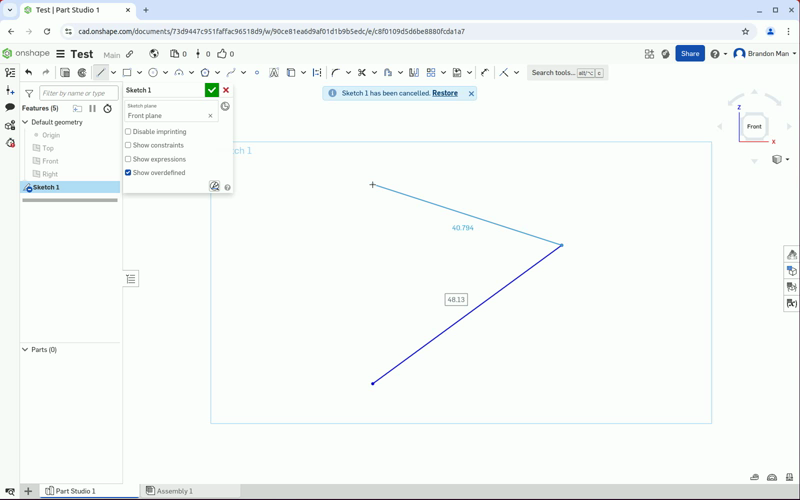
key_down(shift)
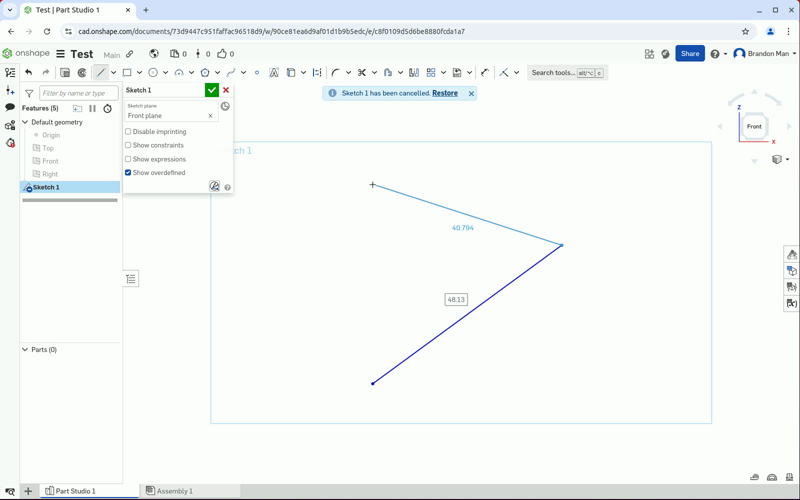
mouse_move(372, 383)
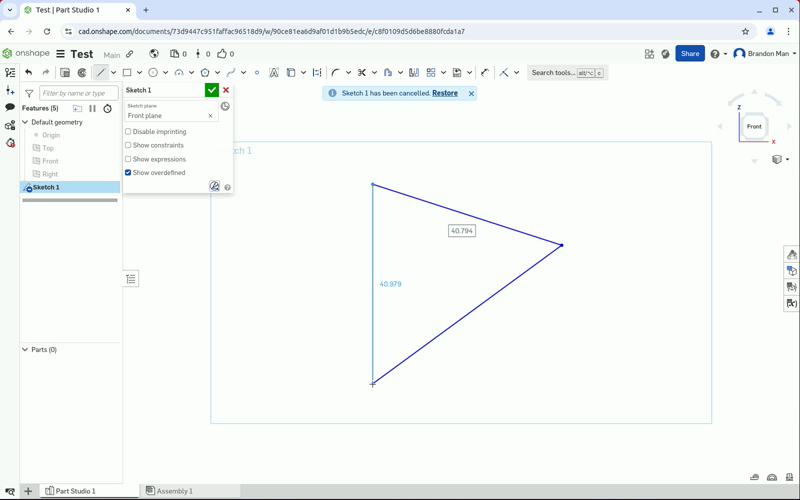
key_up(shift)
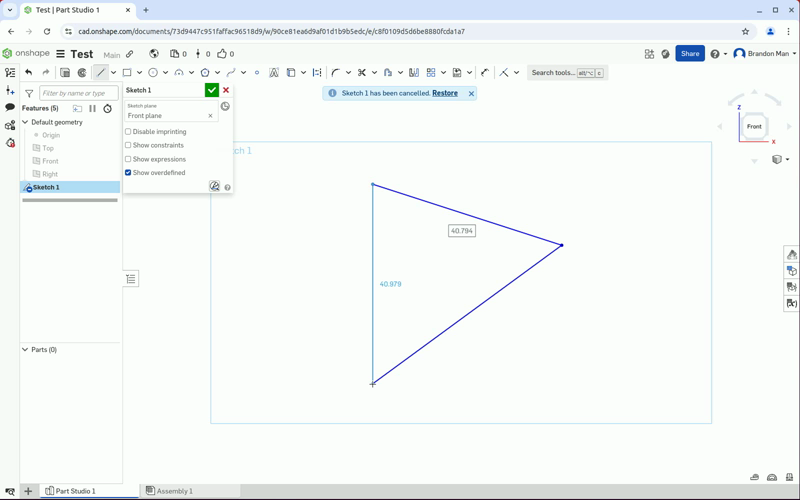
click(372, 383)
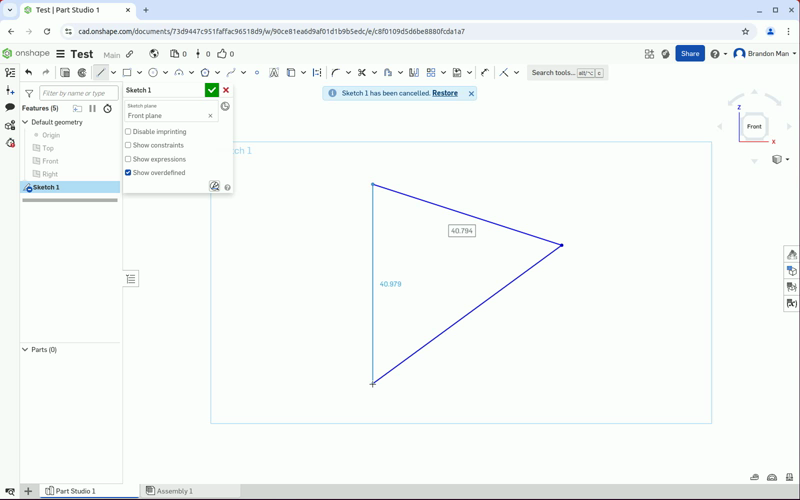
key(esc)
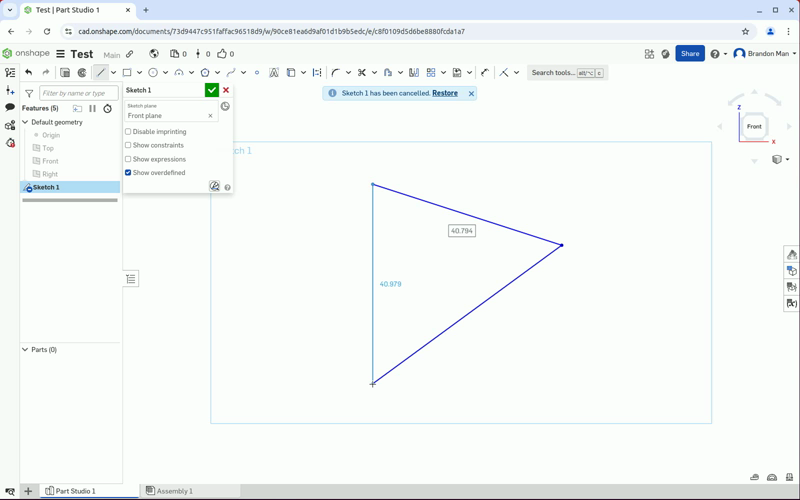
mouse_move(406, 316)
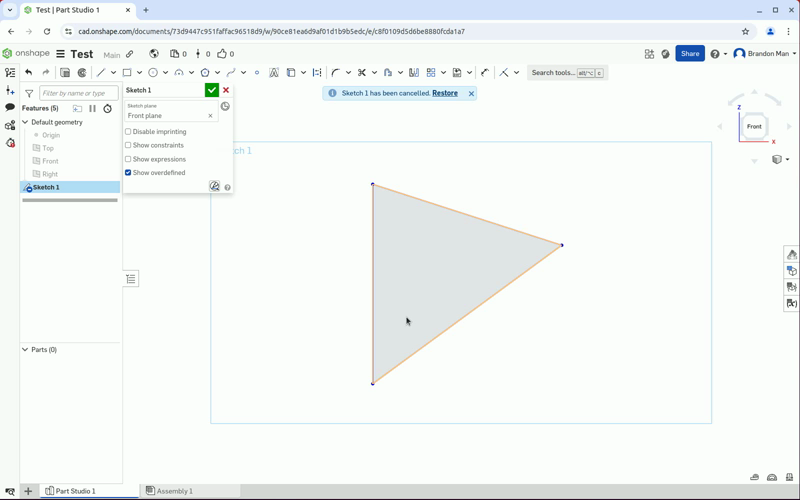
click(406, 316)
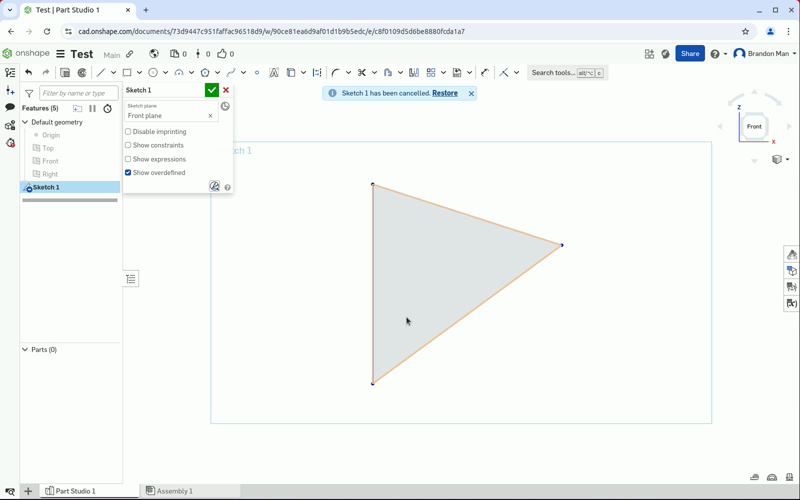
mouse_move(73, 352)
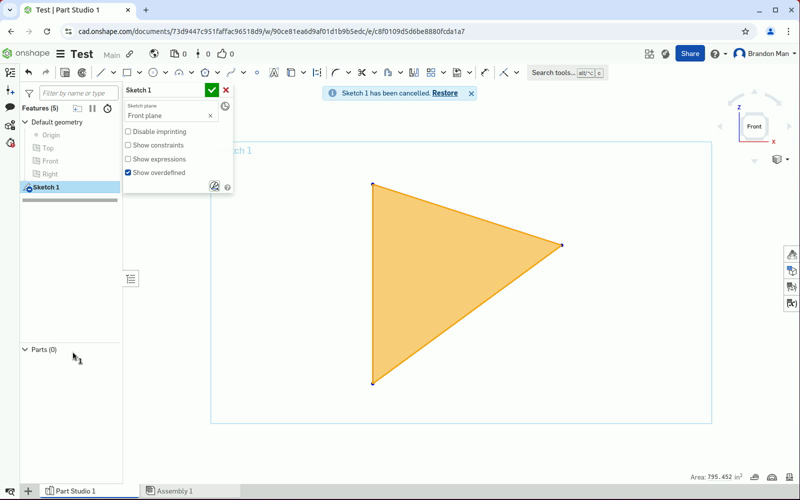
key(shift+y)
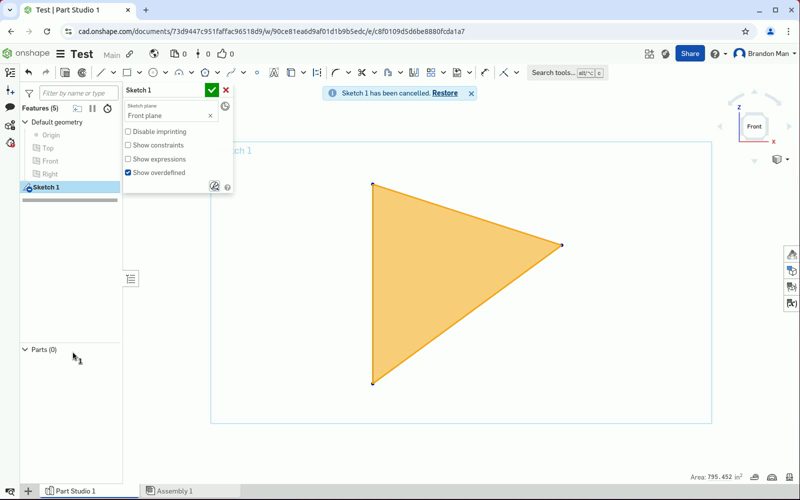
key(shift+e)
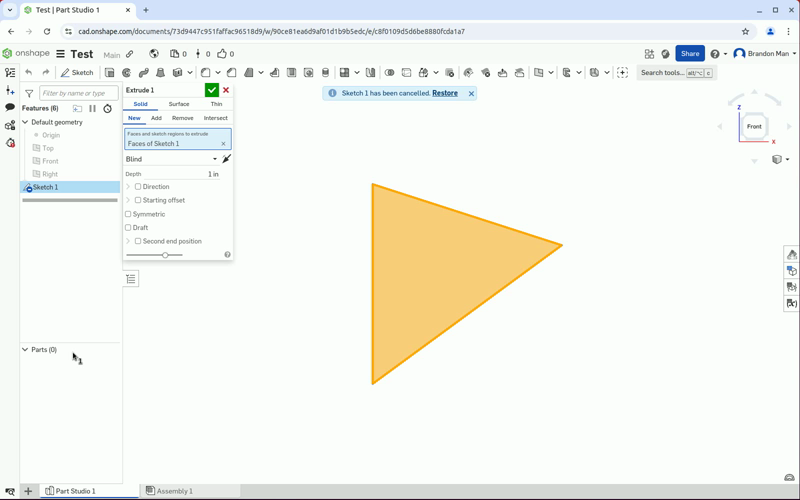
mouse_move(143, 106)
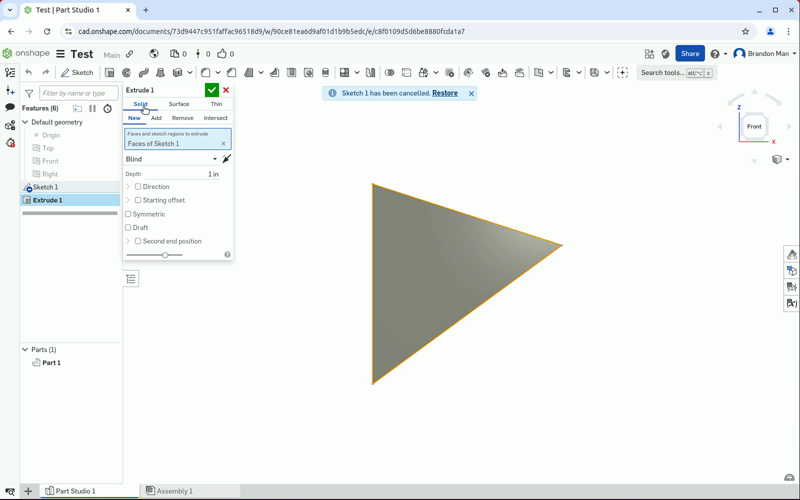
click(143, 106)
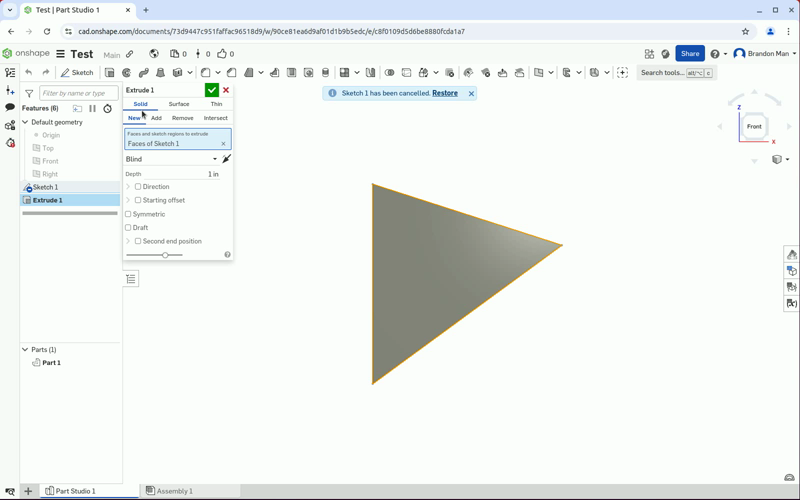
mouse_move(137, 120)
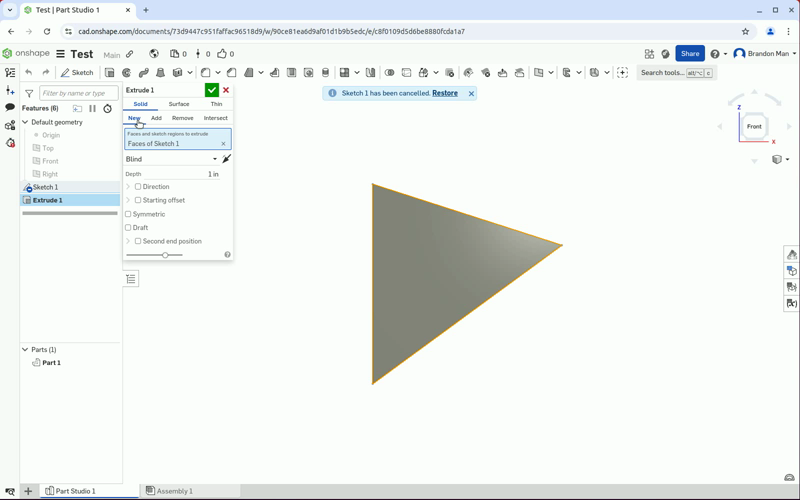
click(137, 120)
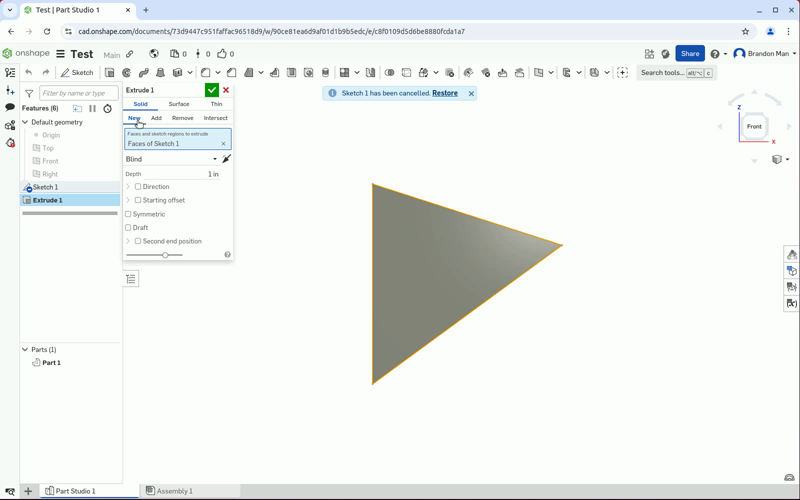
key(tab, 4)
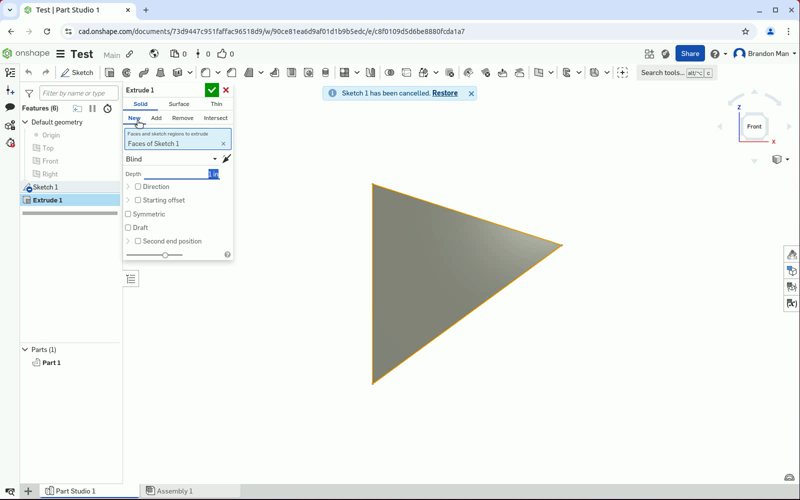
text(2.648)
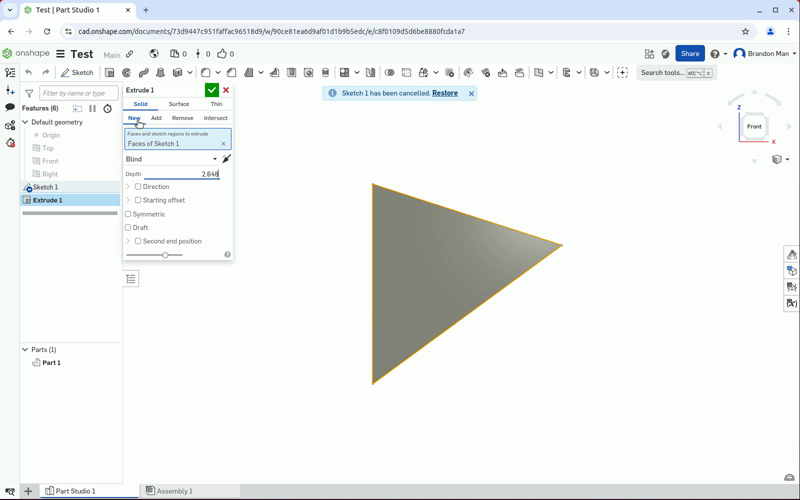
key(enter)
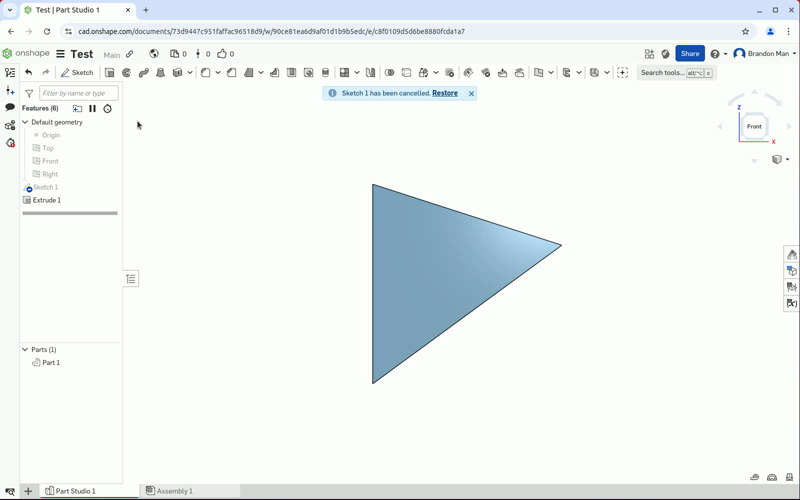
key(shift+h)
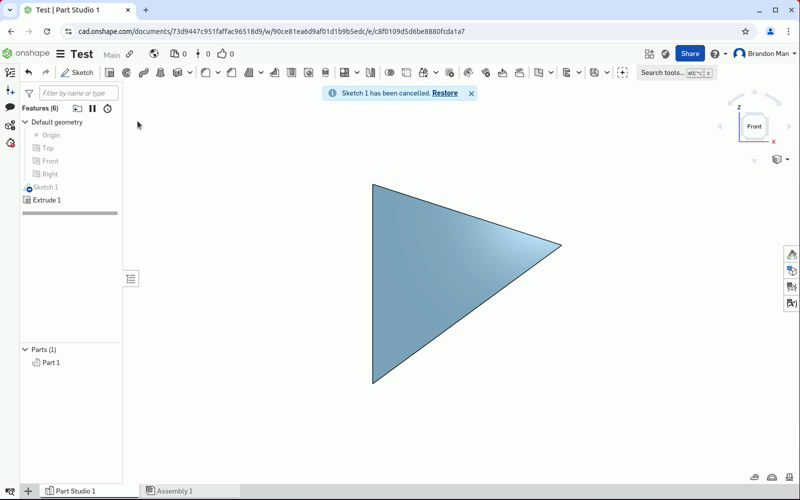
key(shift+h)
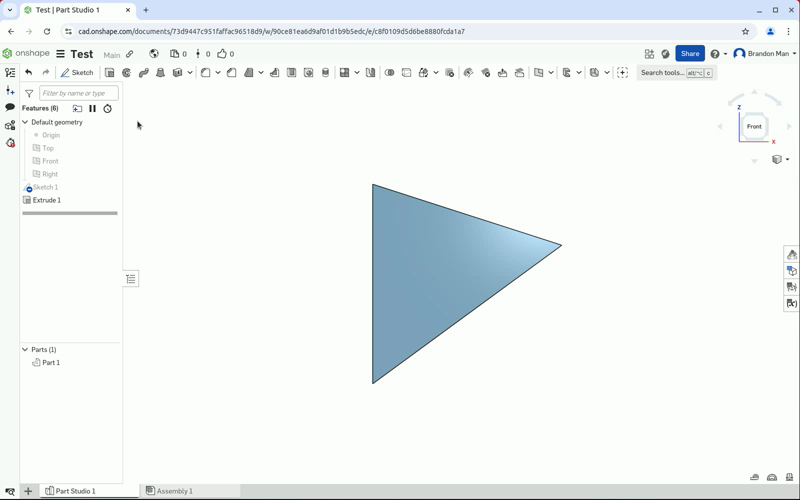
mouse_move(73, 189)
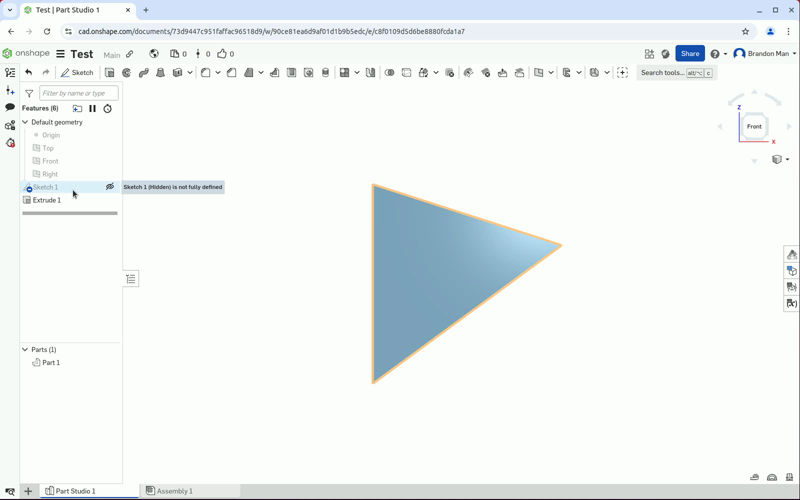
click(73, 189)
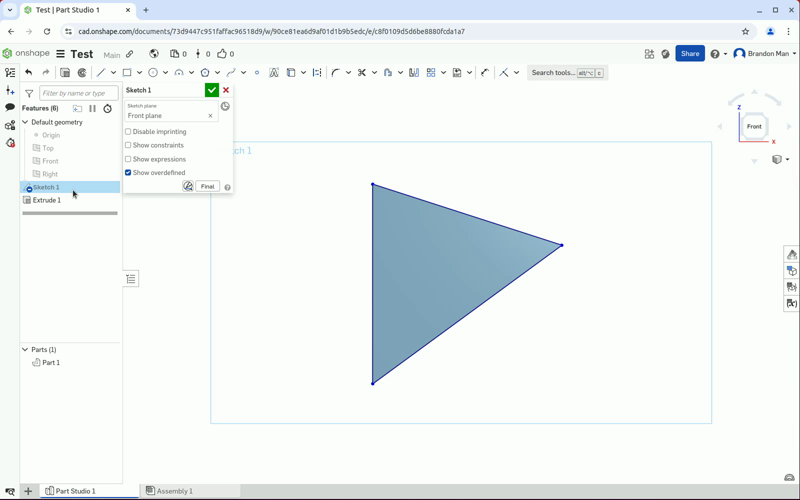
mouse_move(229, 92)
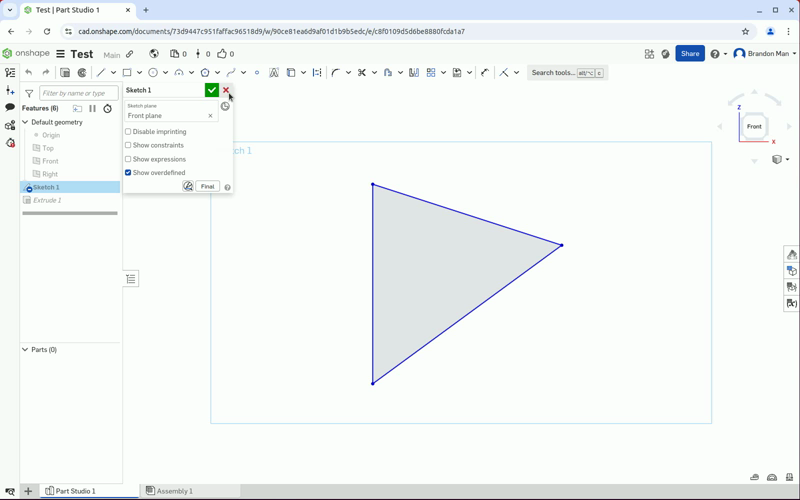
click(229, 92)
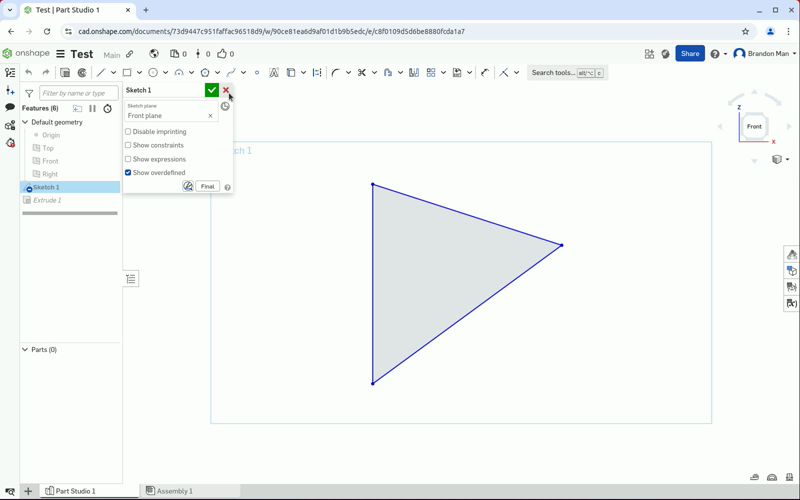
key(shift+s)
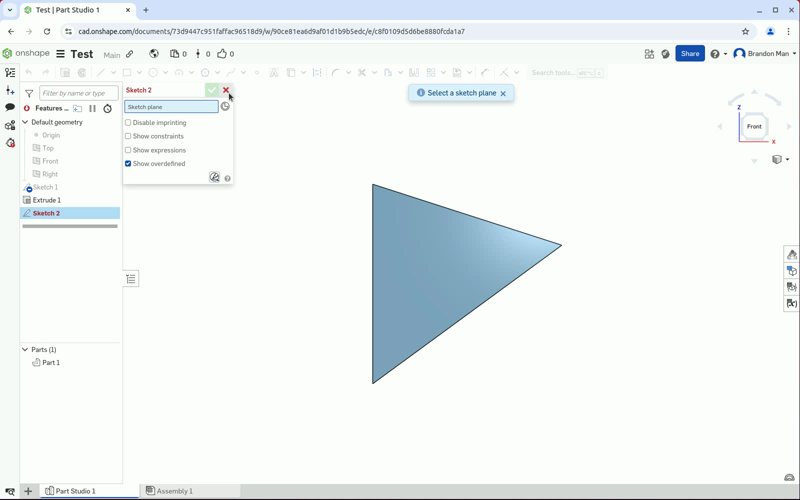
mouse_move(73, 163)
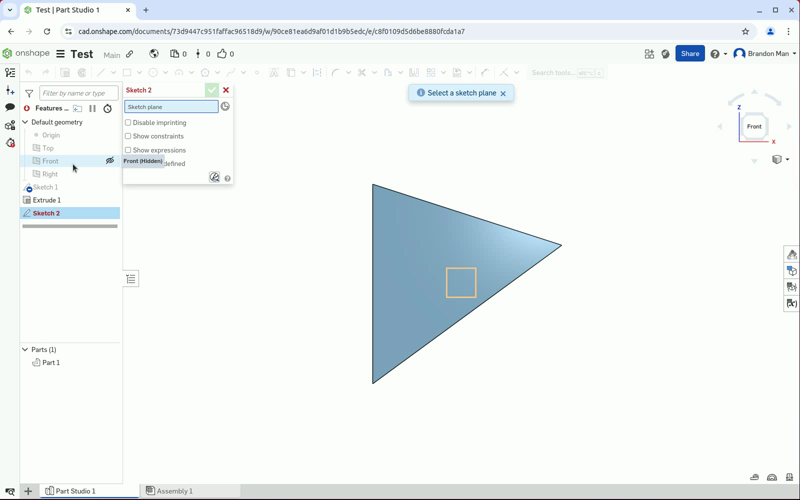
click(73, 163)
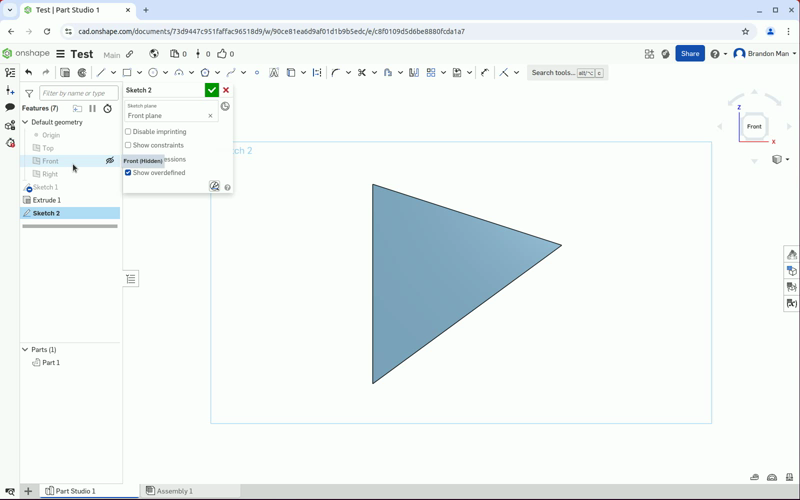
mouse_move(73, 352)
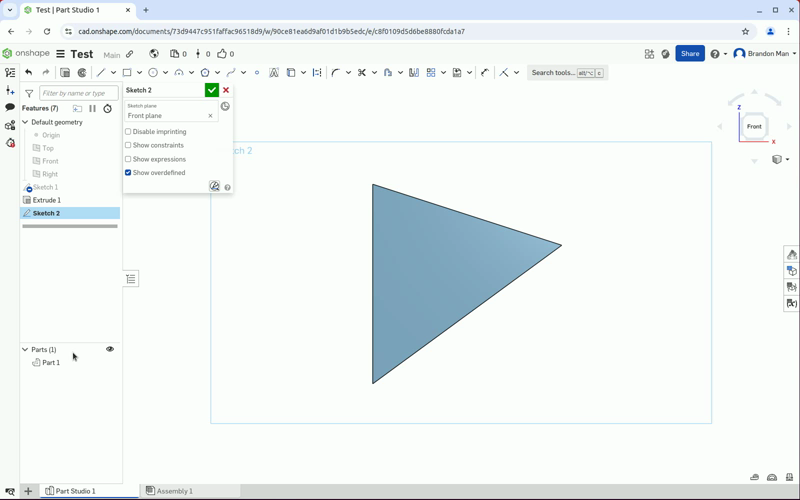
key(y)
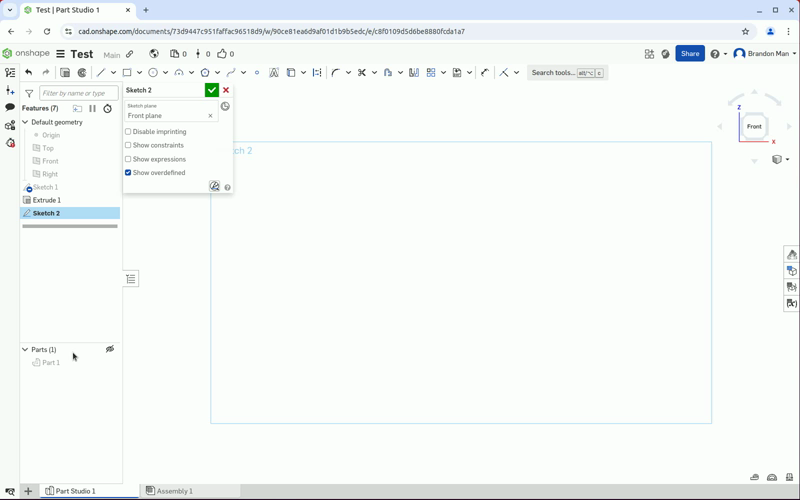
key(l)
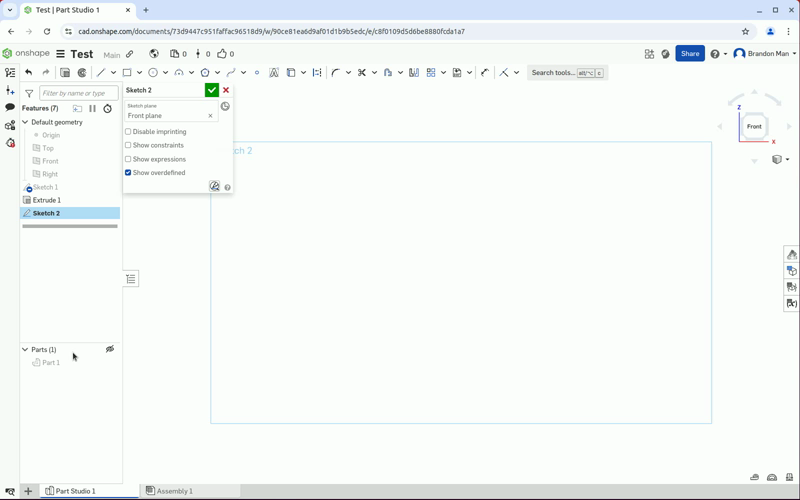
key_down(shift)
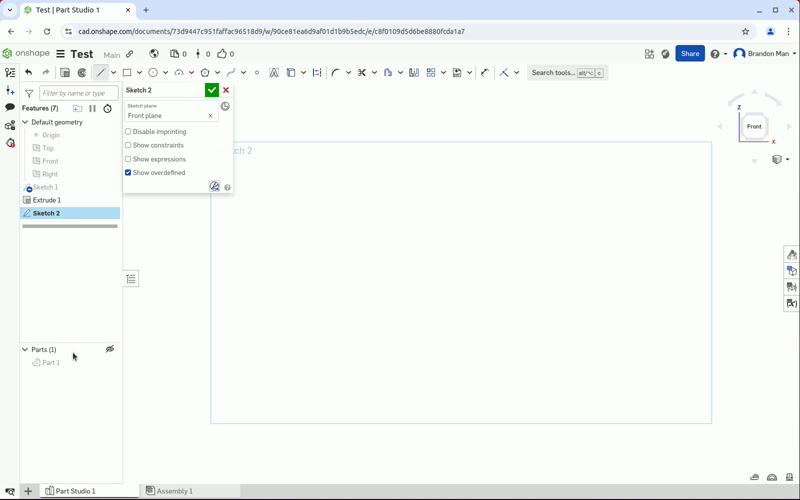
mouse_move(348, 384)
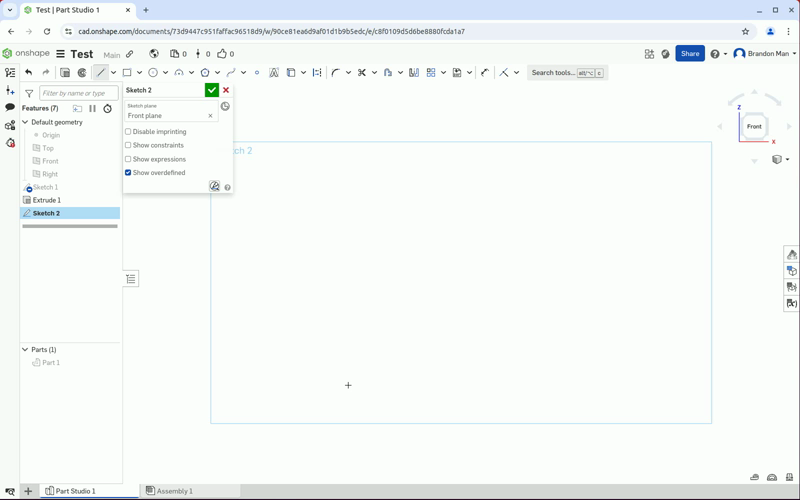
click(348, 384)
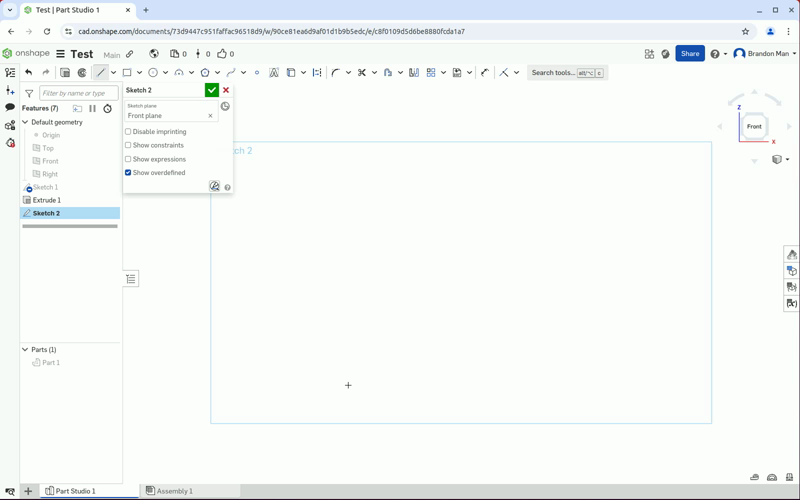
key_up(shift)
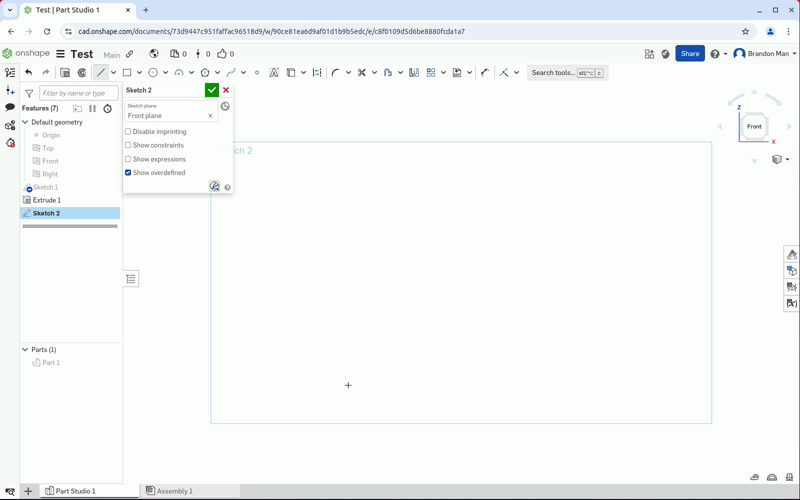
key_down(shift)
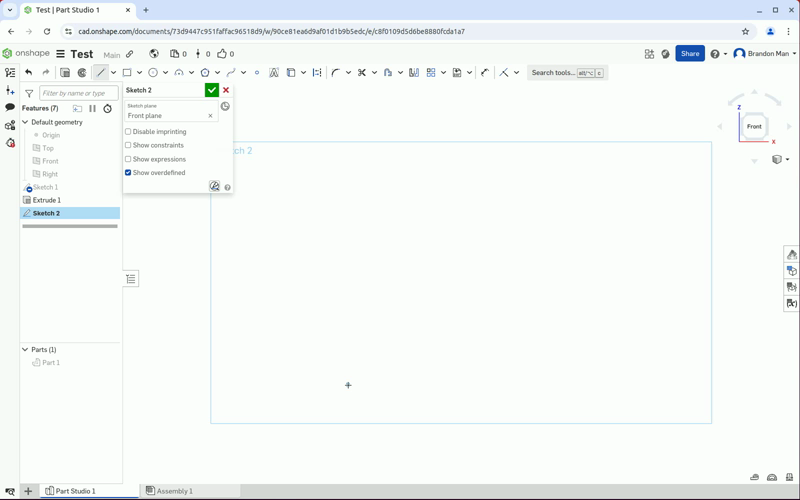
mouse_move(378, 384)
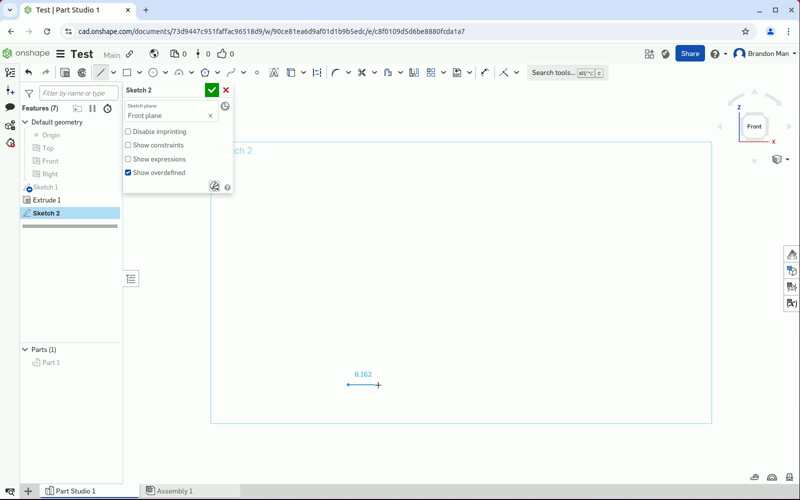
mouse_move(373, 382)
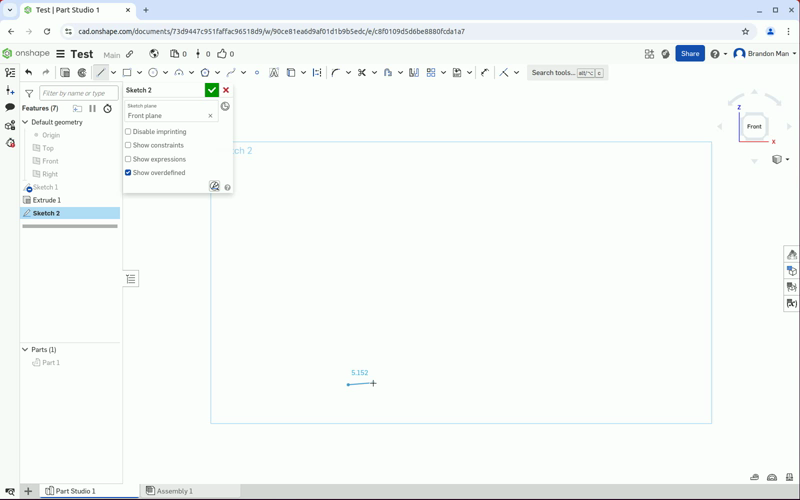
click(373, 382)
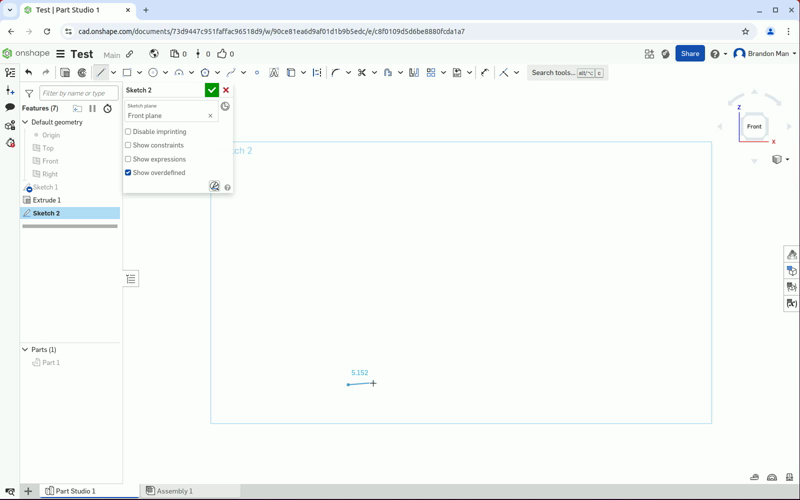
key_up(shift)
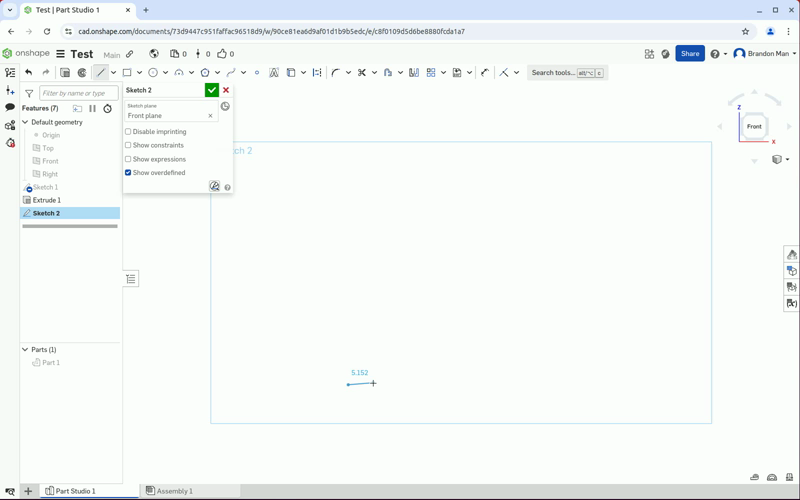
key_down(shift)
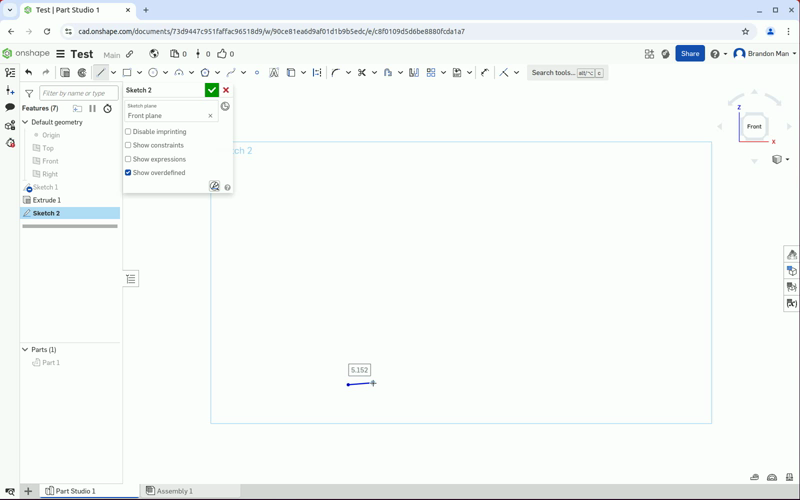
mouse_move(373, 184)
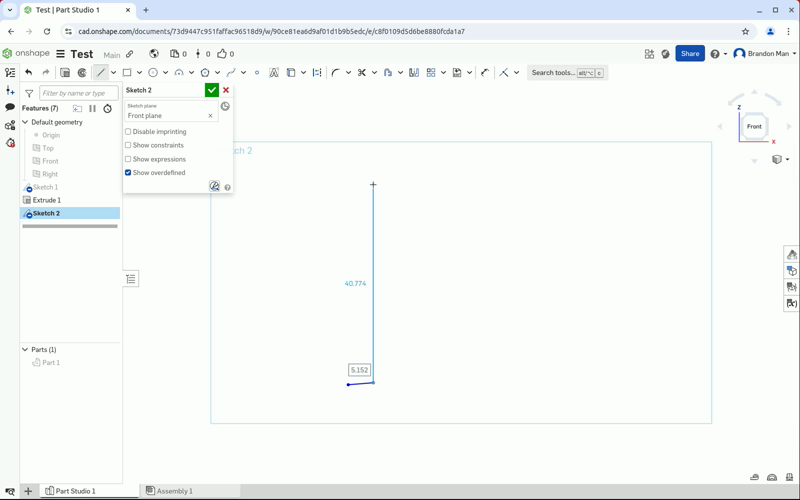
click(373, 184)
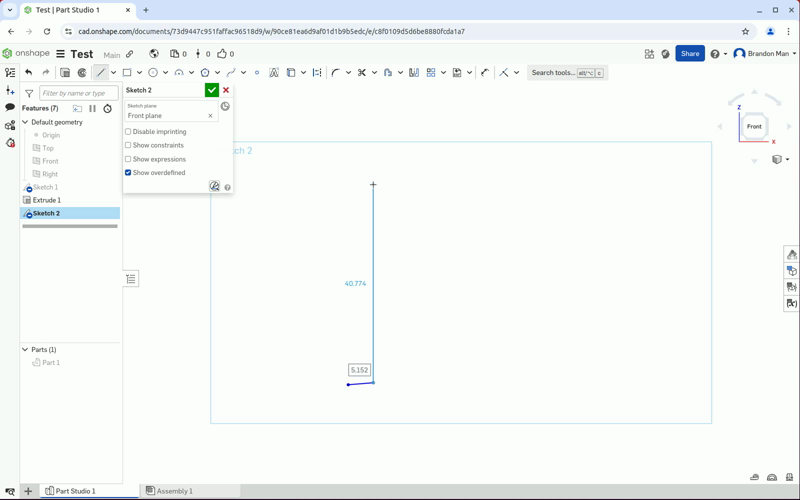
key_up(shift)
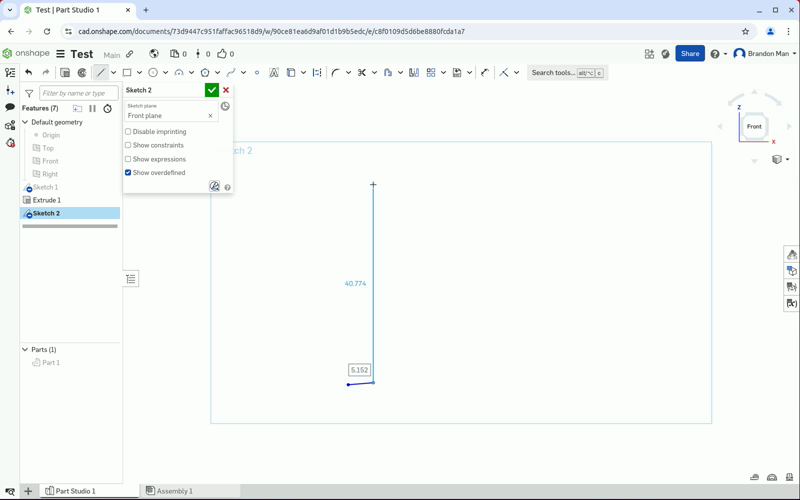
key_down(shift)
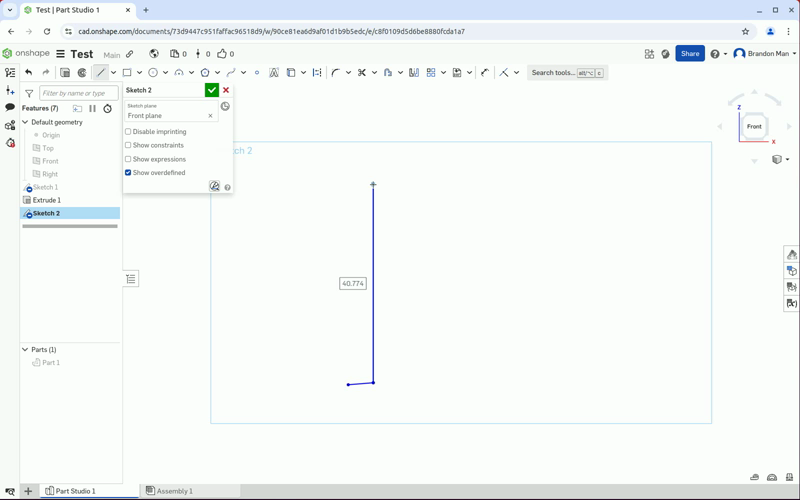
mouse_move(403, 184)
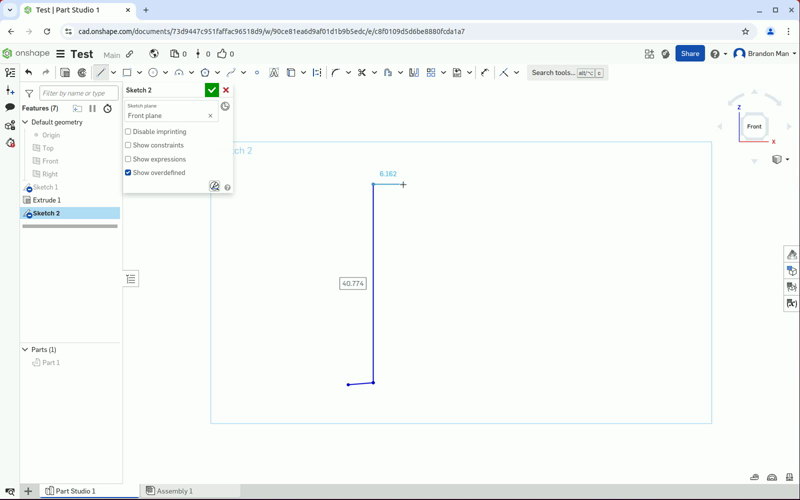
mouse_move(352, 184)
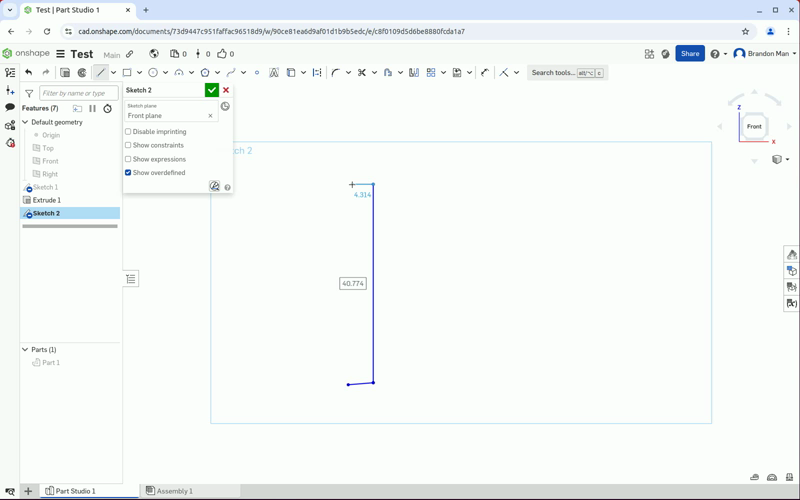
click(352, 184)
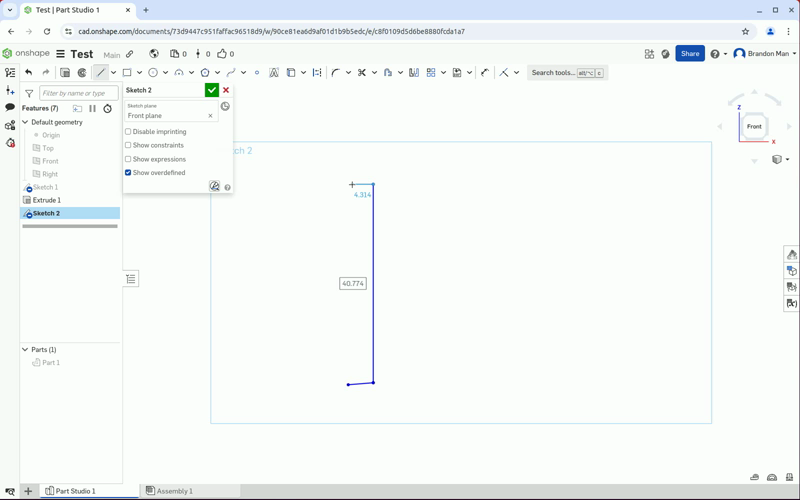
key_up(shift)
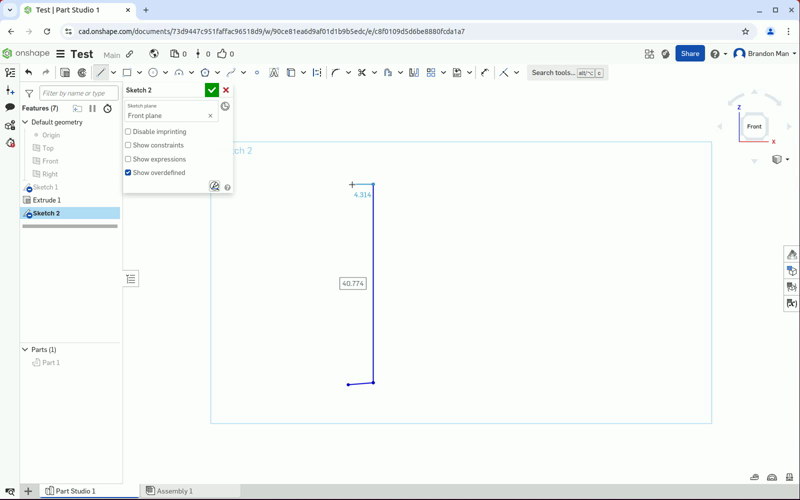
key_down(shift)
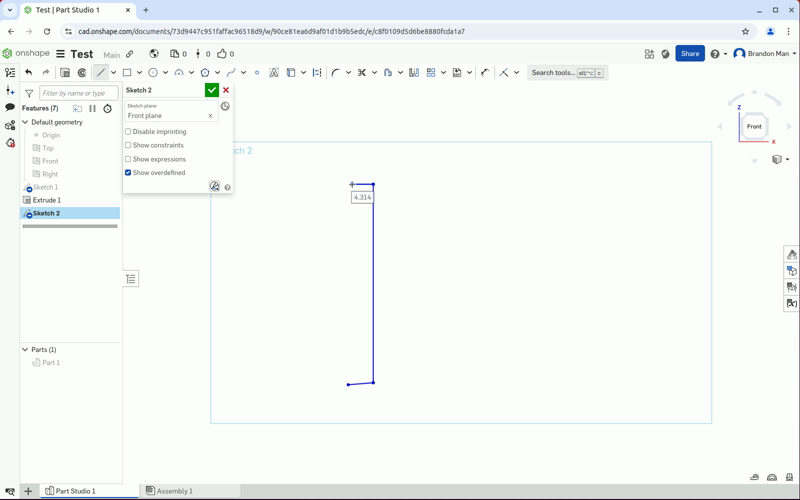
mouse_move(348, 384)
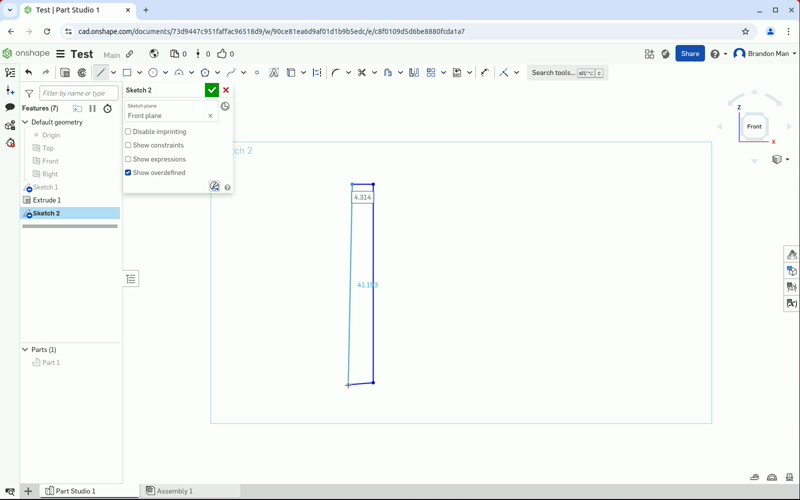
key_up(shift)
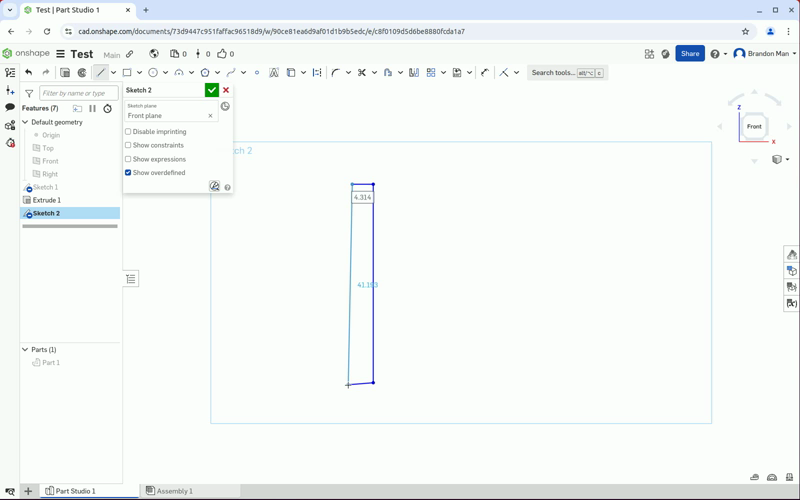
click(348, 384)
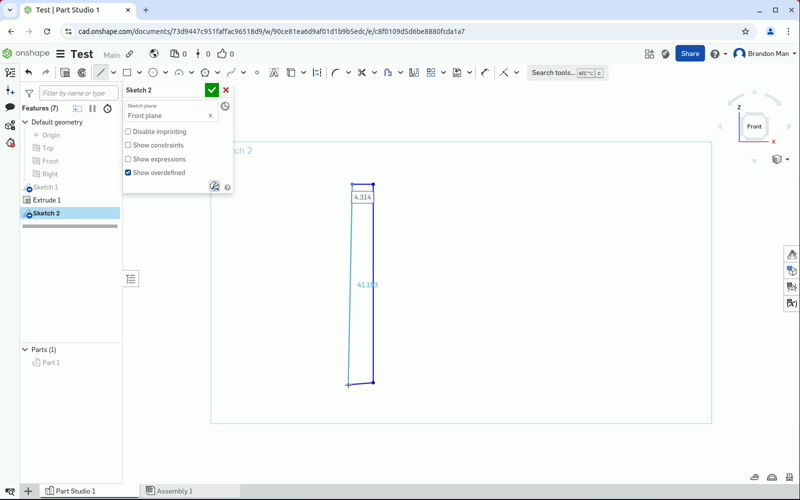
key(esc)
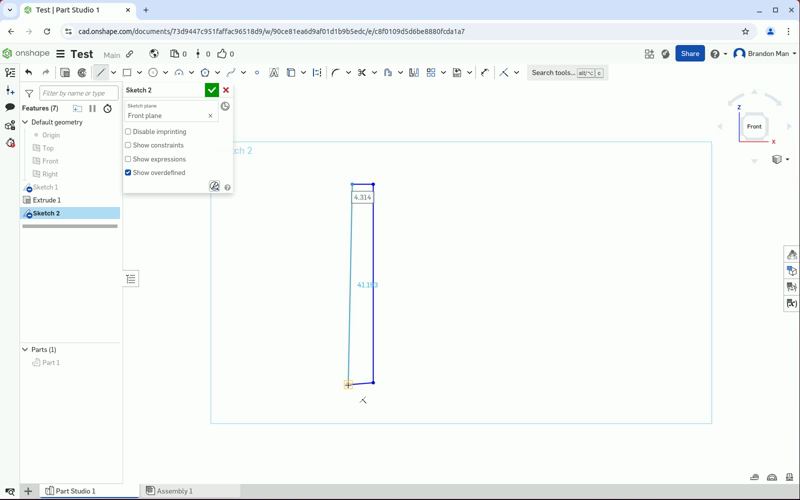
mouse_move(366, 367)
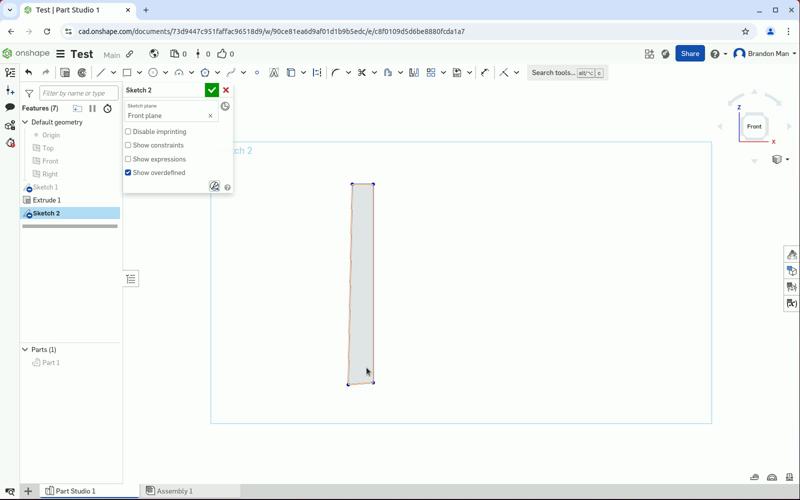
click(366, 367)
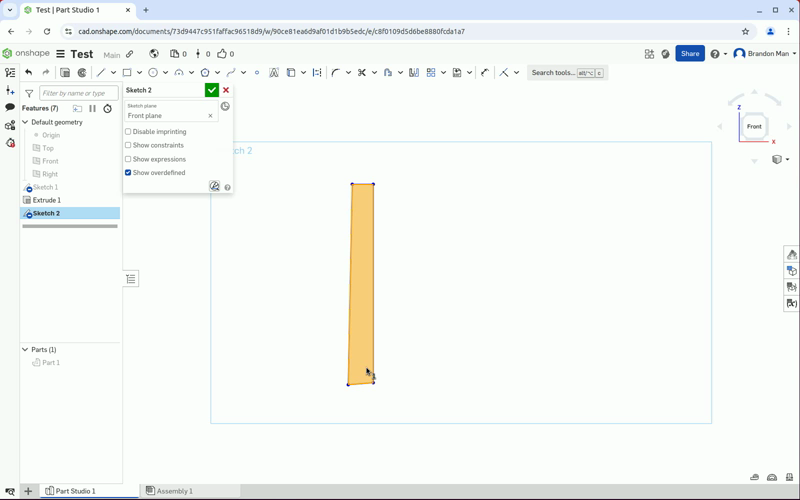
mouse_move(73, 352)
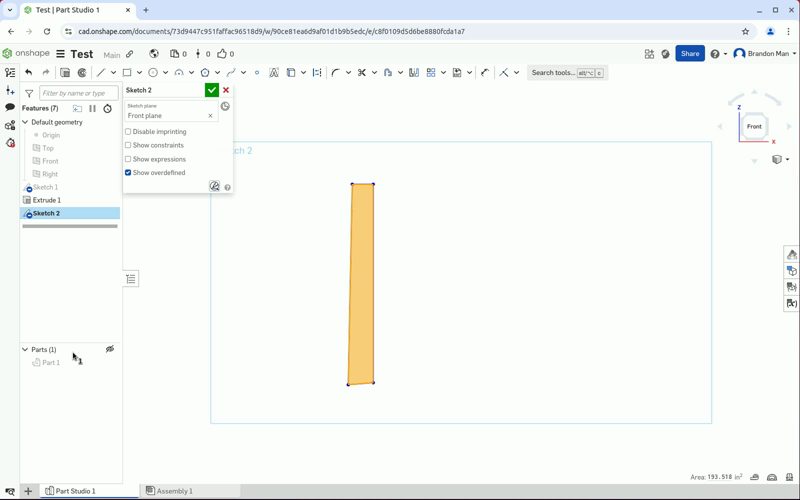
key(shift+y)
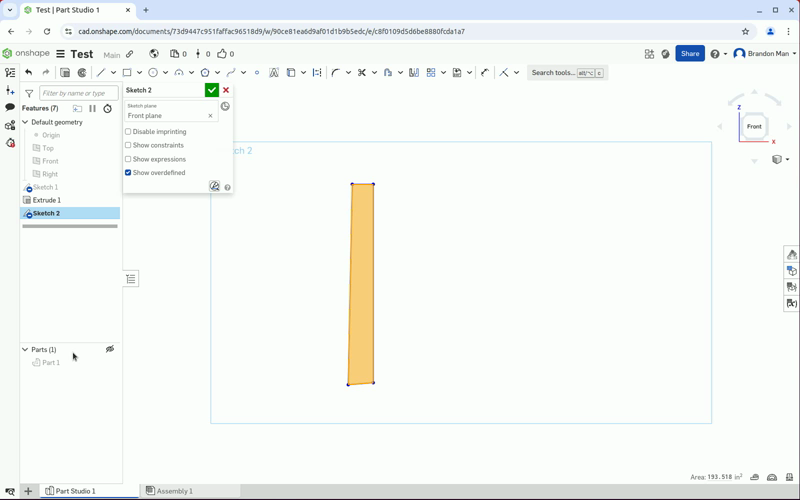
key(shift+e)
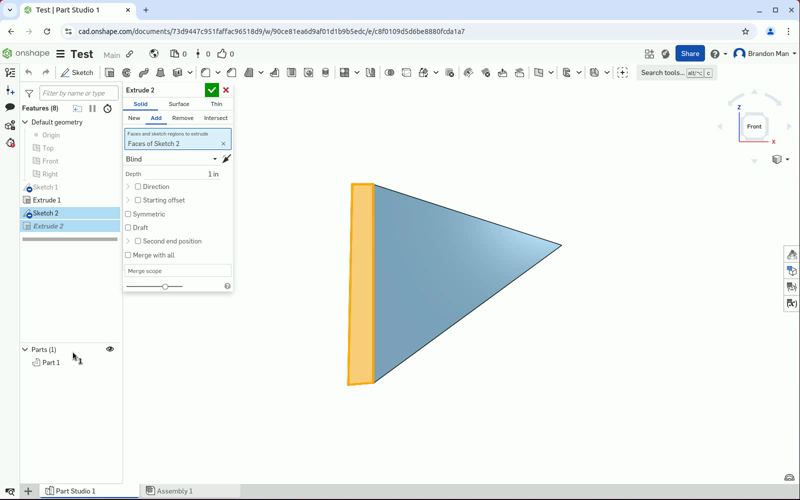
mouse_move(143, 106)
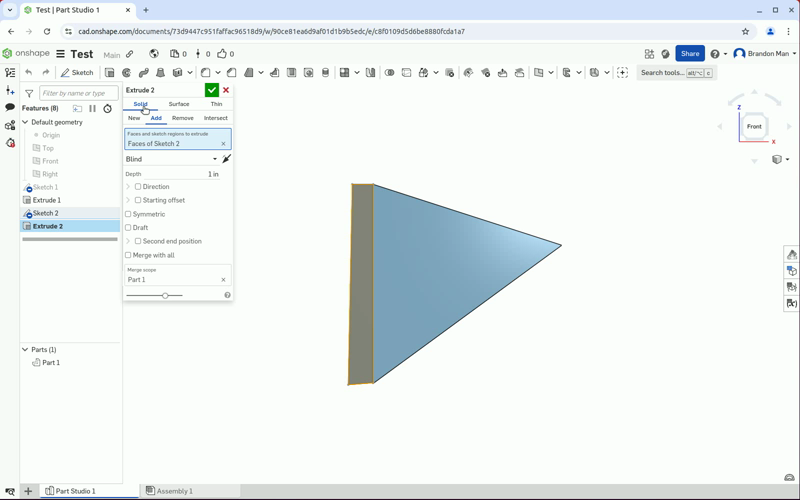
click(143, 106)
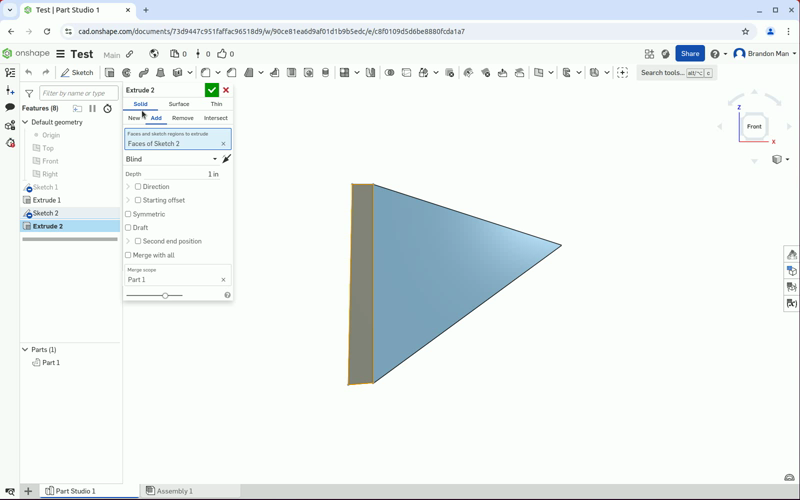
mouse_move(137, 120)
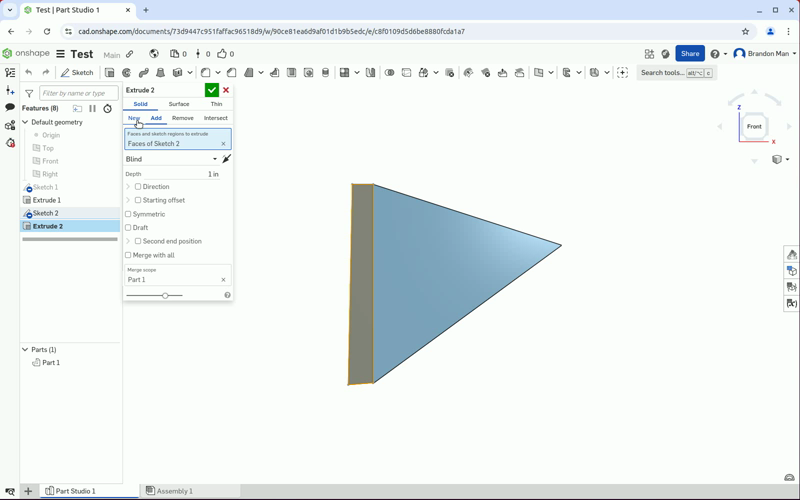
click(137, 120)
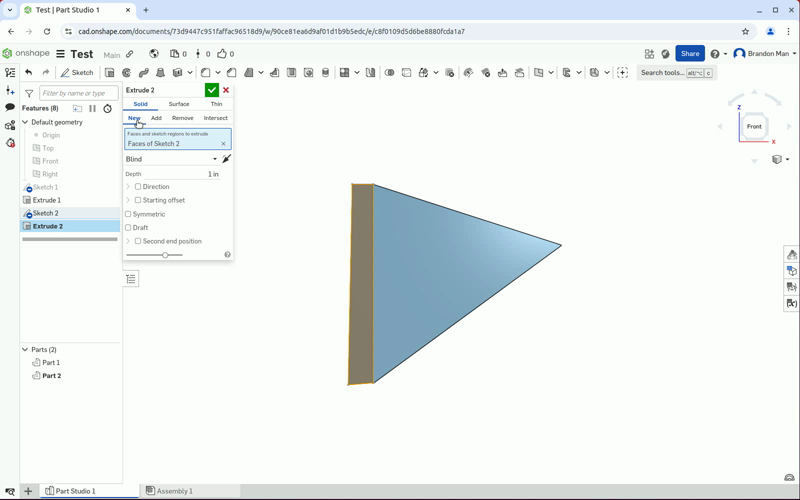
key(tab, 4)
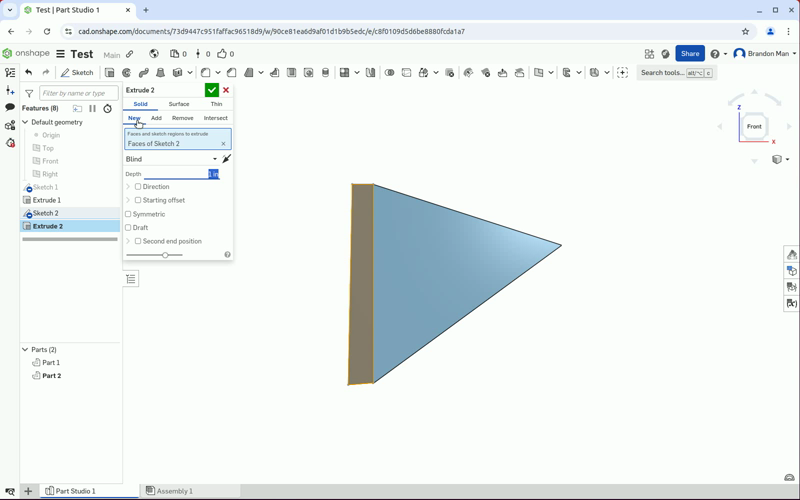
text(2.648)
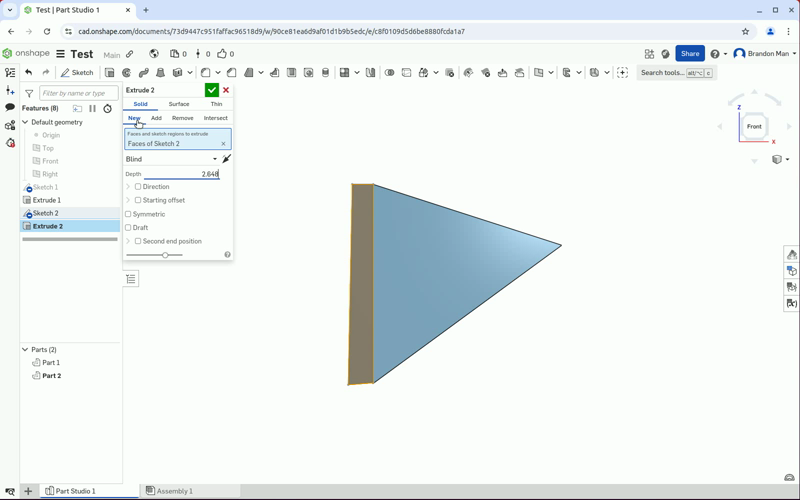
key(enter)
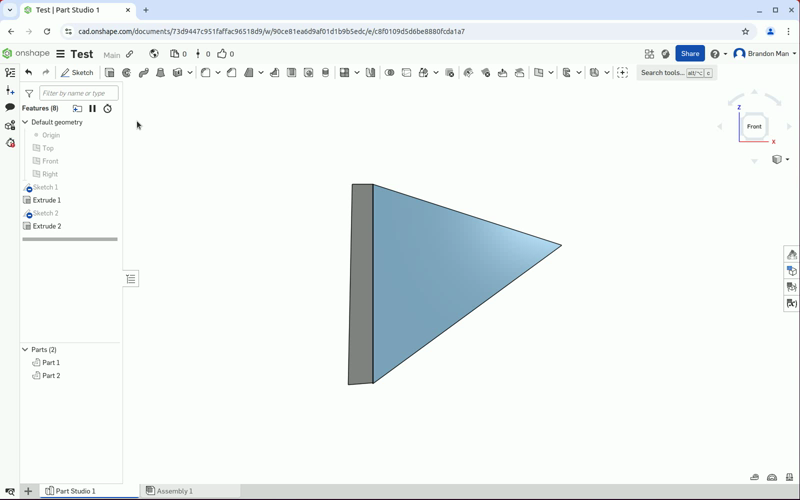
key(shift+h)
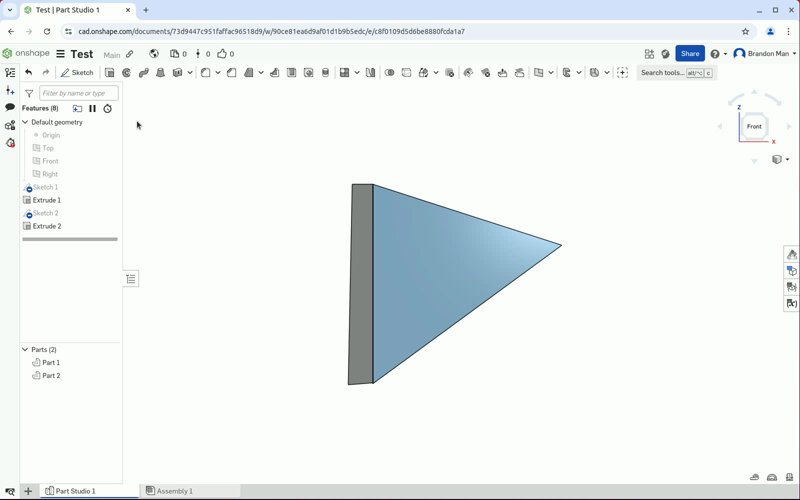
key(shift+h)
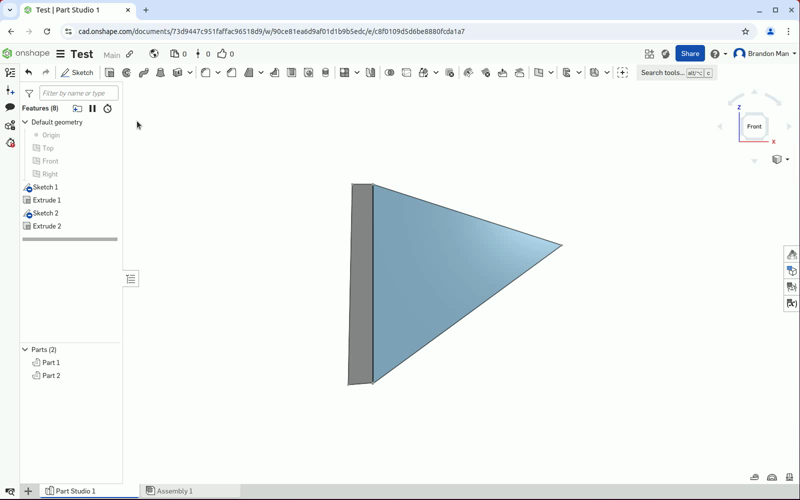
key(shift+7)
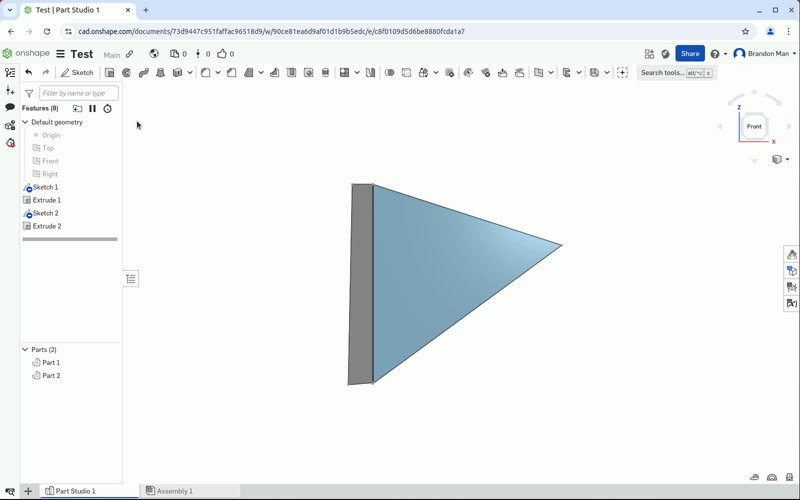
key(left, 2)
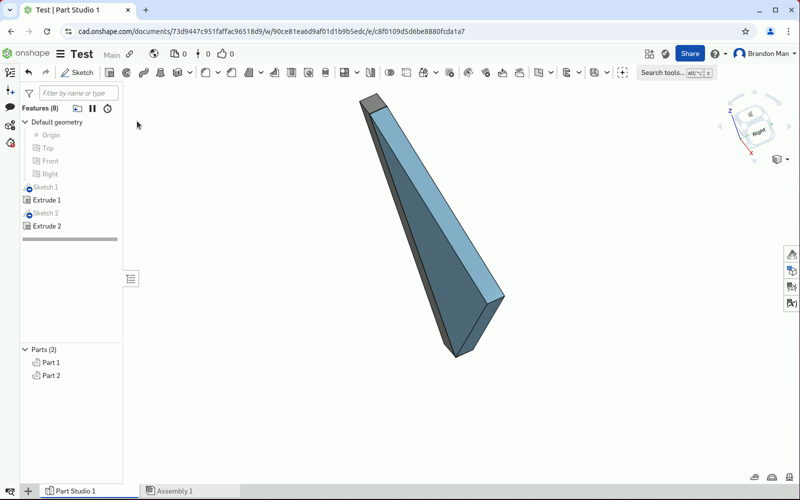
key(down, 2)
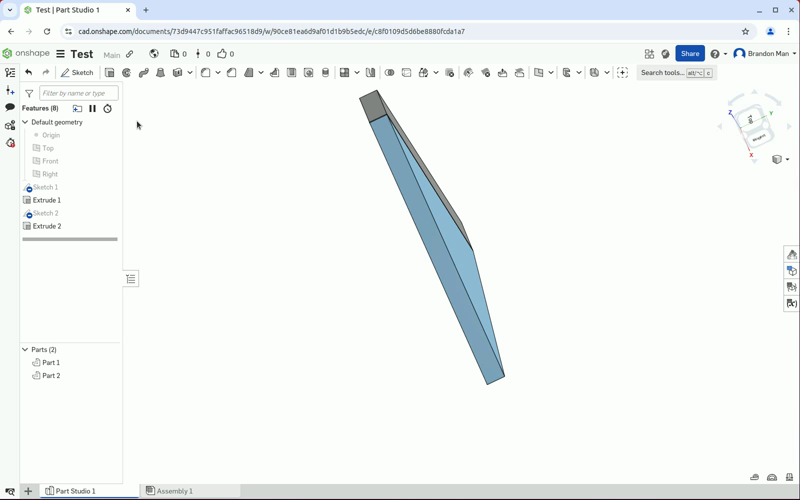
key(up, 2)
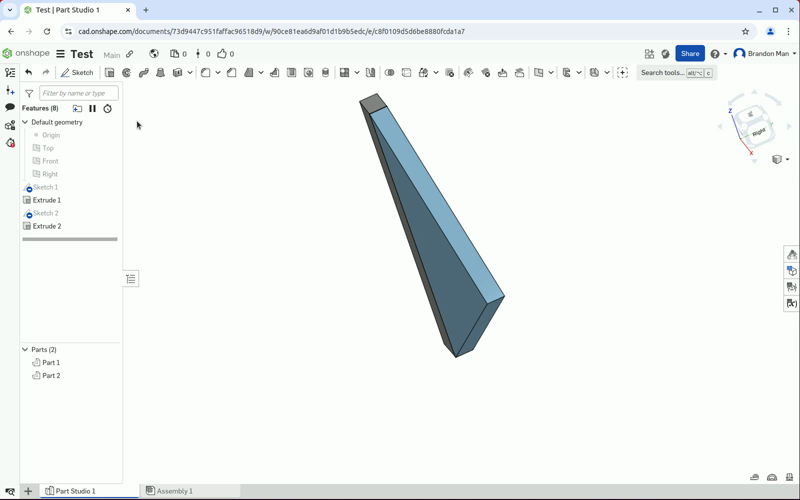
key(right, 2)
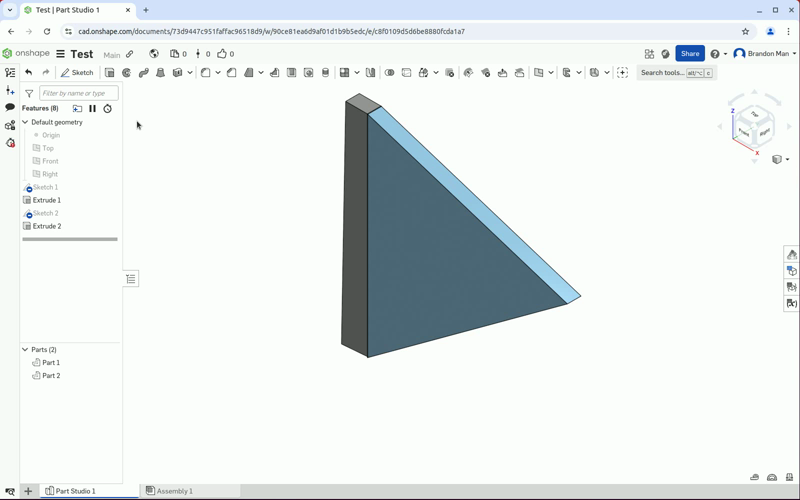
mouse_move(73, 189)
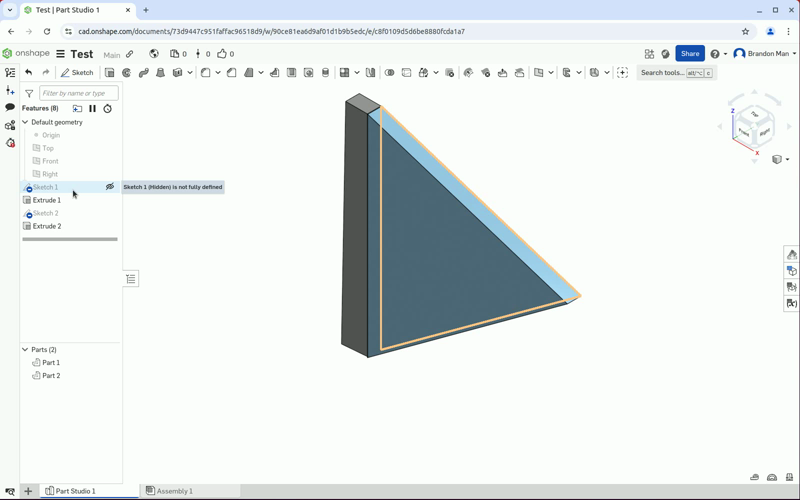
click(73, 189)